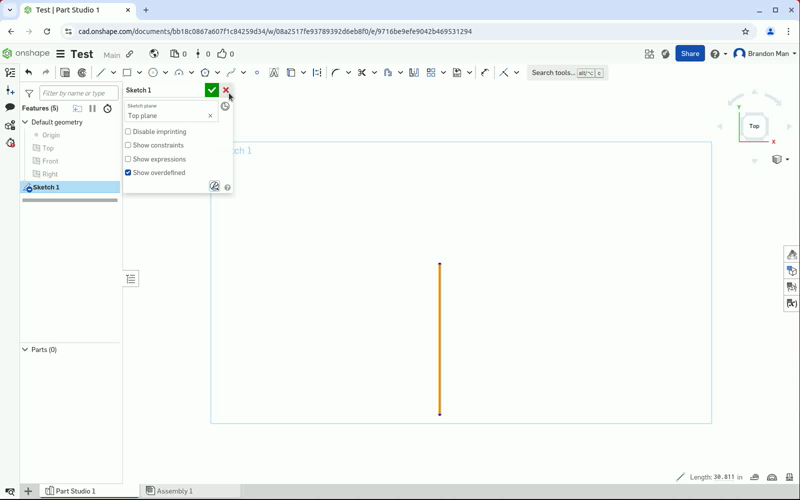
key(shift+h)
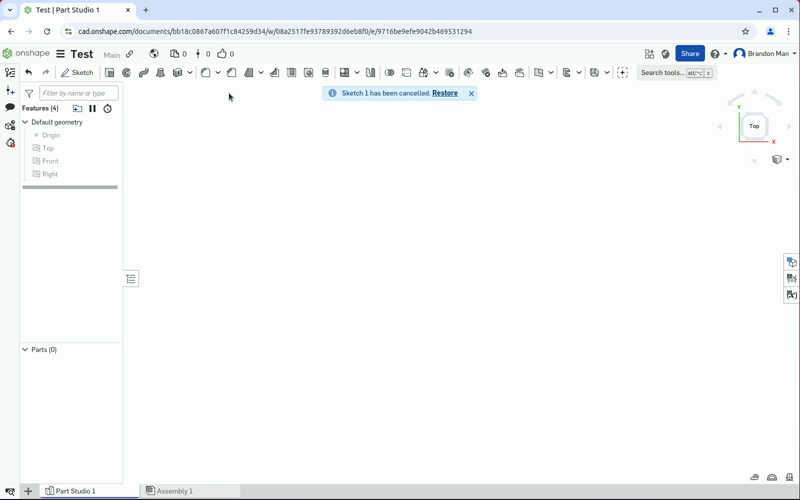
mouse_move(73, 352)
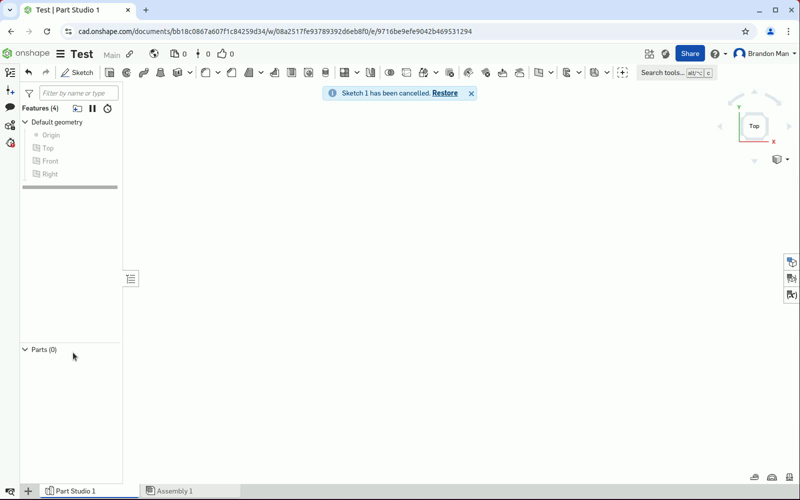
key(y)
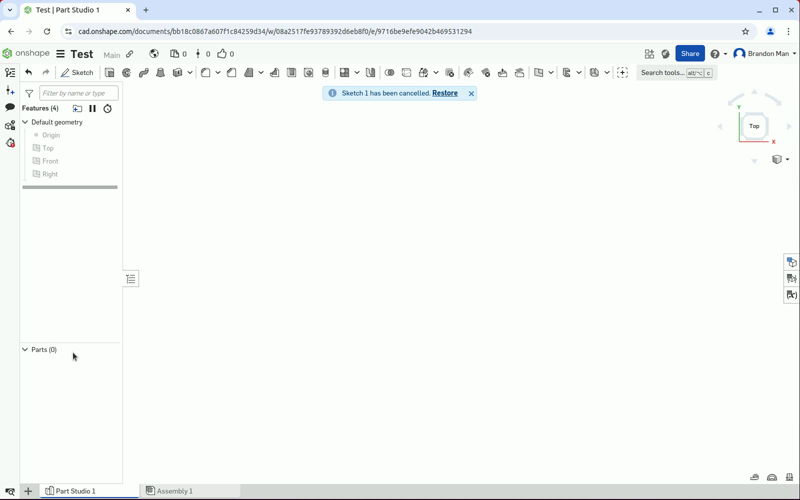
key(shift+p)
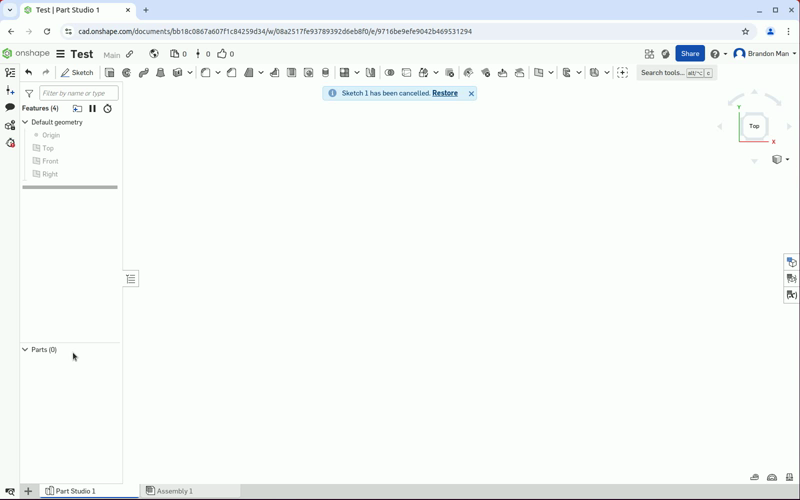
key(space)
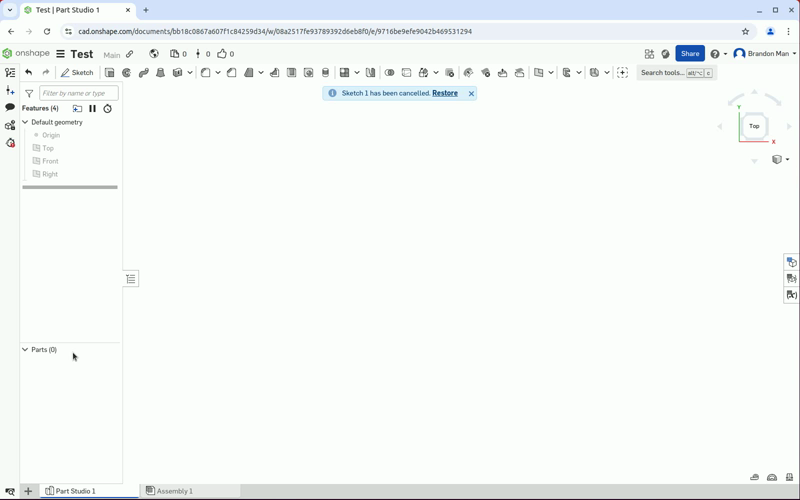
key_down(shift)
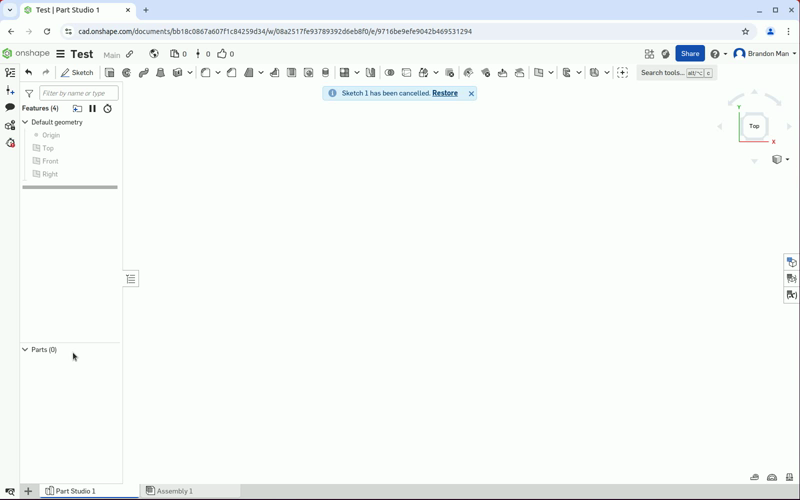
key(up)
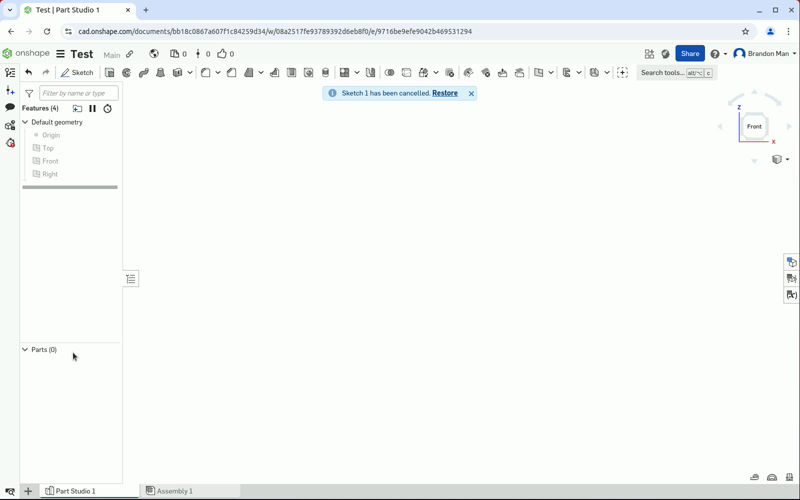
key_up(shift)
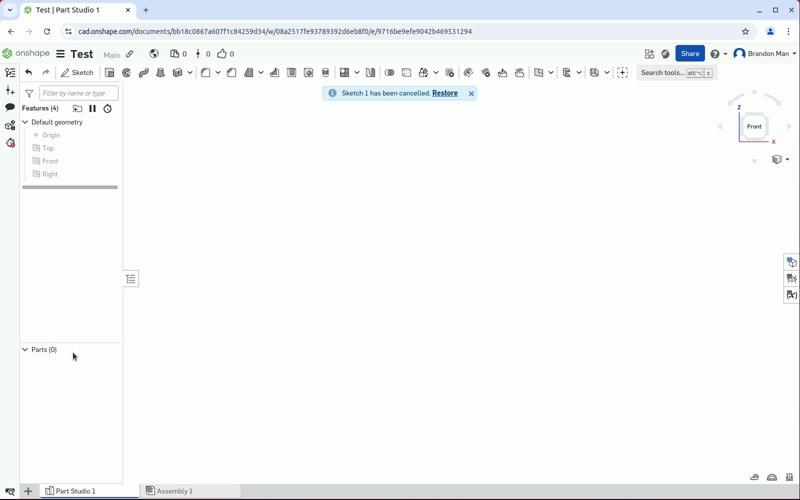
mouse_move(73, 352)
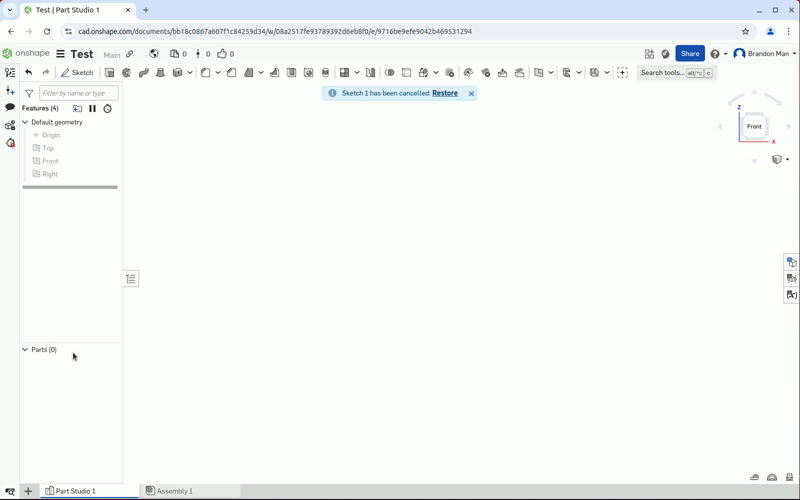
key(shift+y)
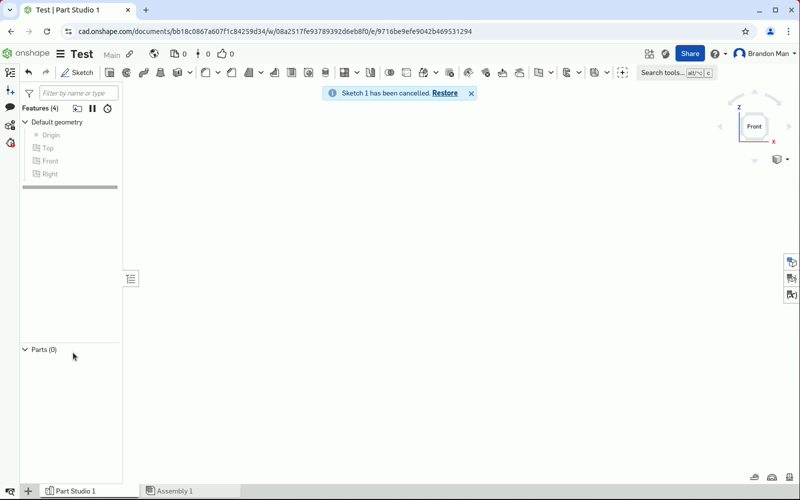
key(shift+s)
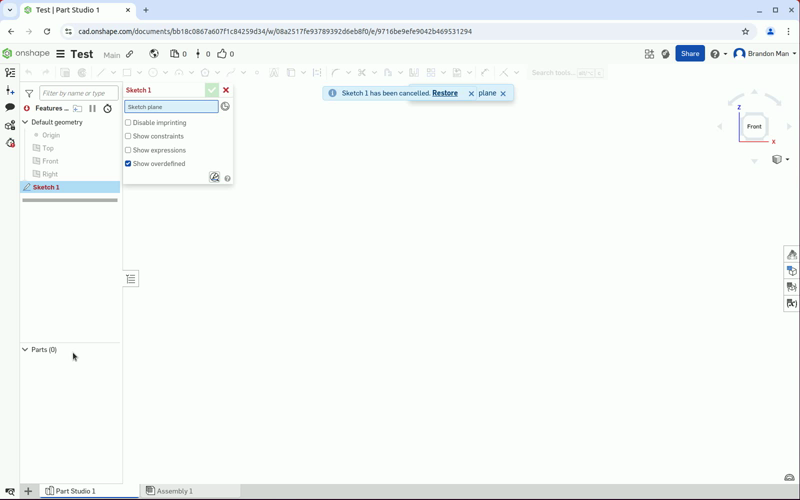
mouse_move(73, 163)
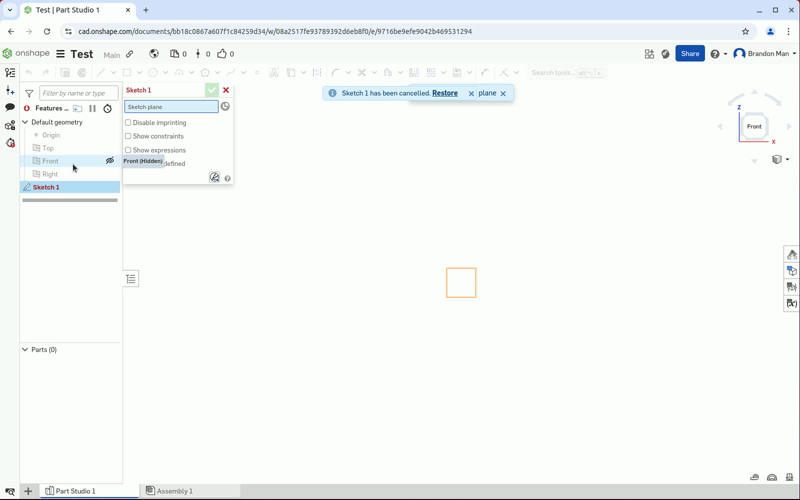
click(73, 163)
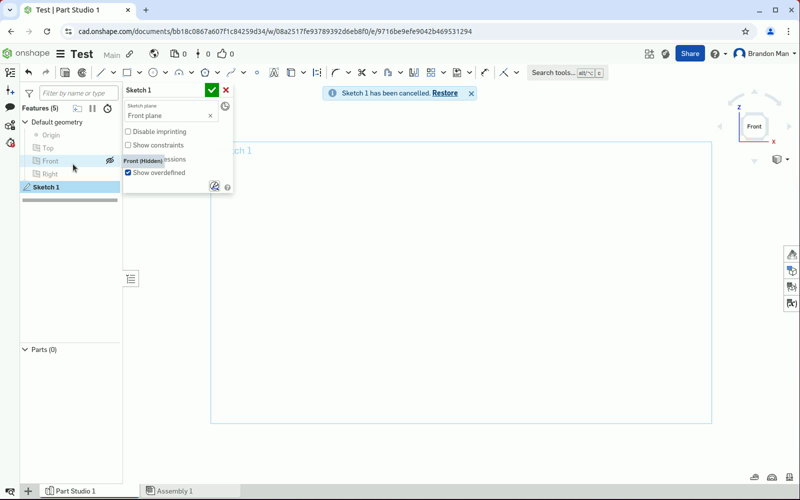
mouse_move(73, 352)
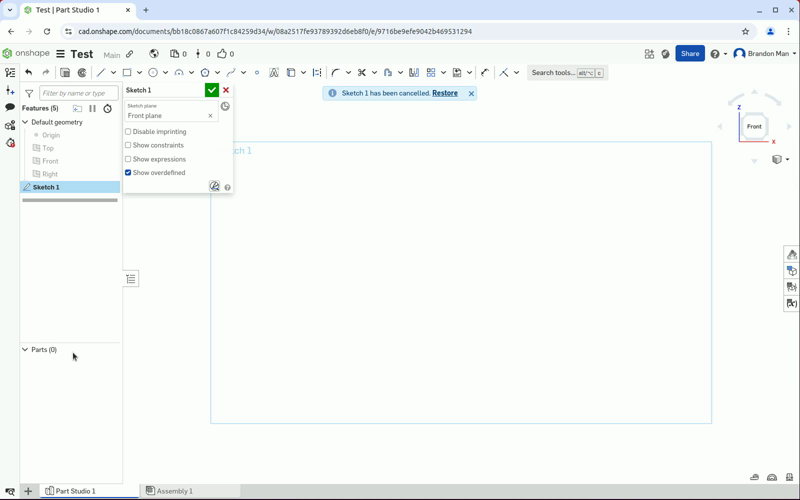
key(y)
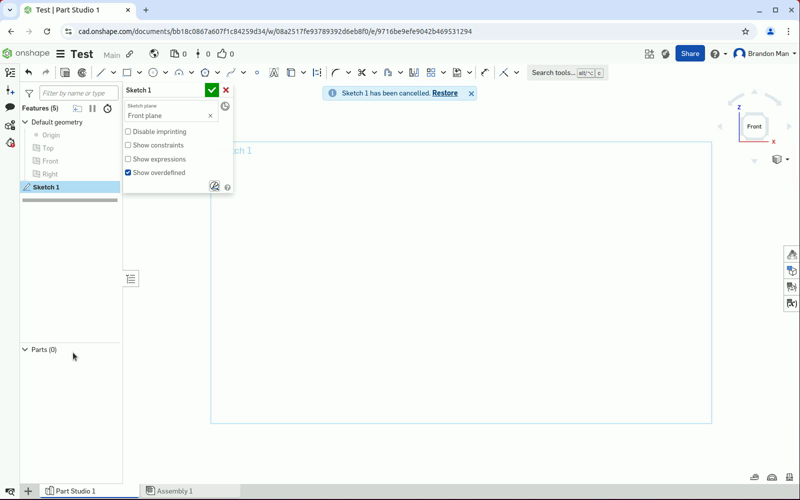
key(l)
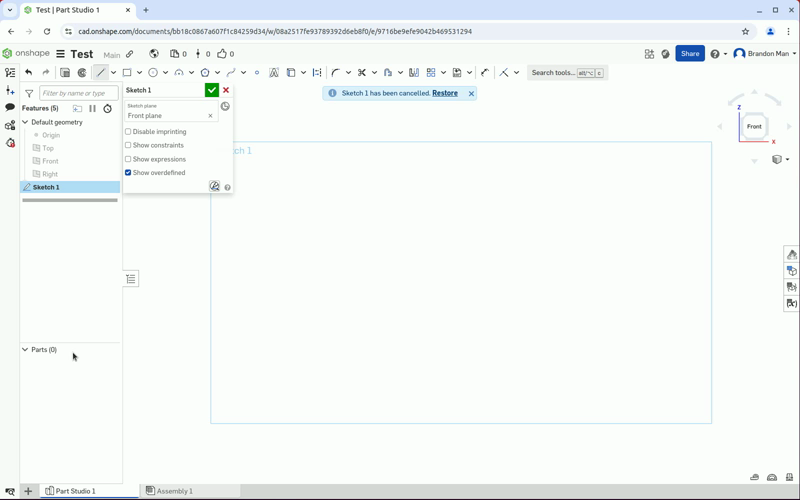
key_down(shift)
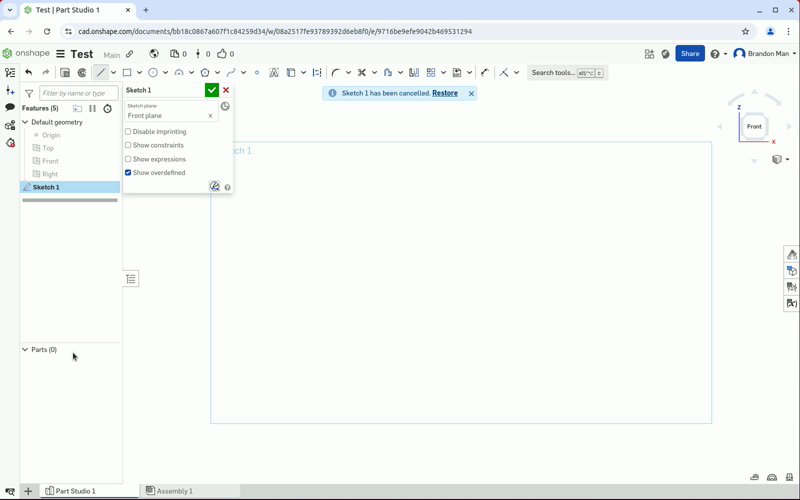
mouse_move(417, 260)
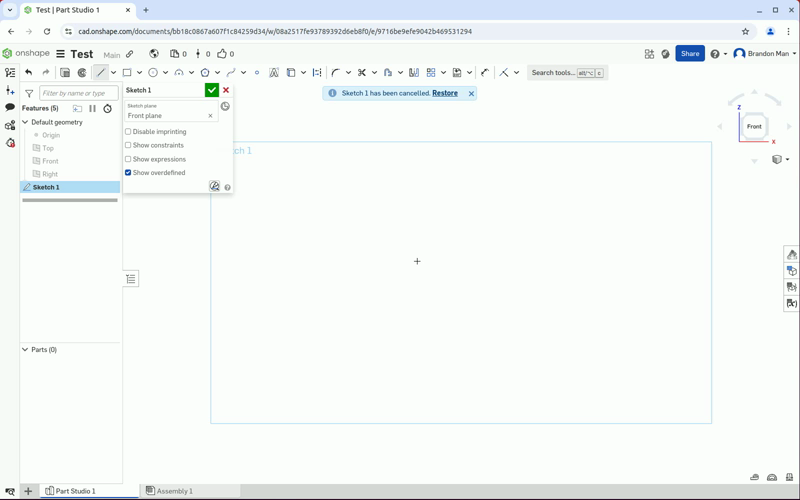
click(417, 260)
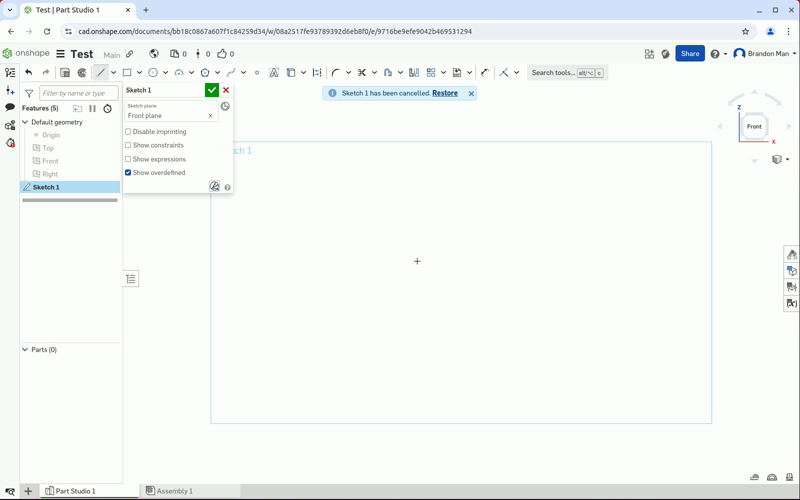
key_up(shift)
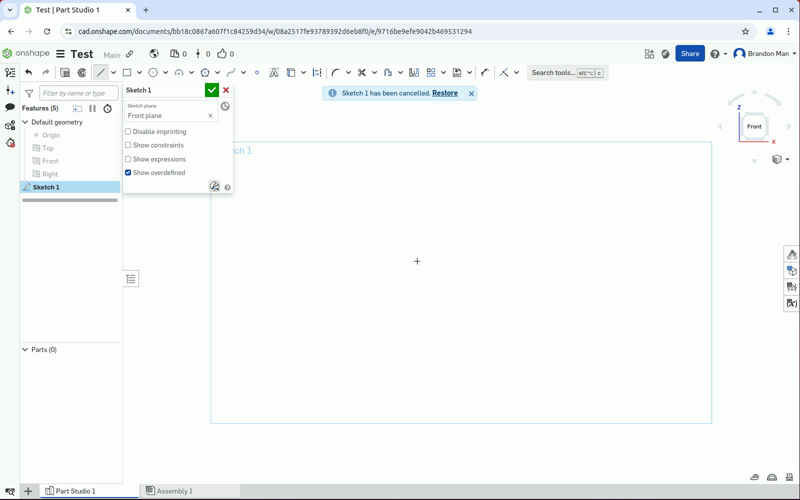
key_down(shift)
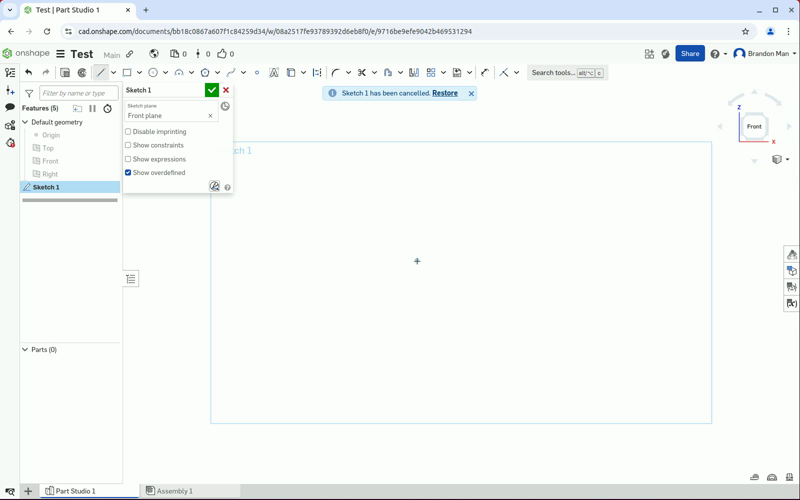
mouse_move(486, 260)
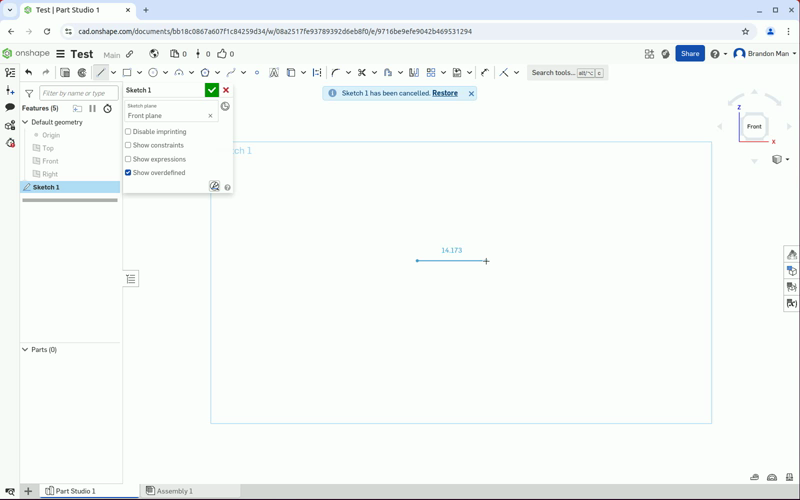
click(486, 260)
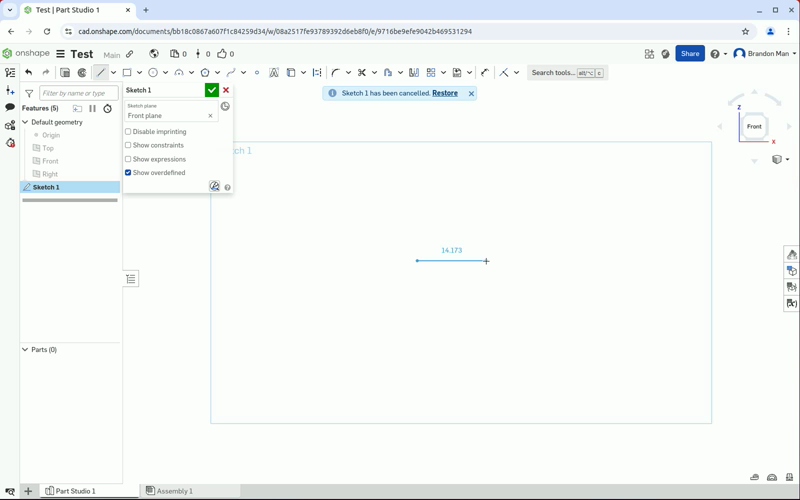
key_up(shift)
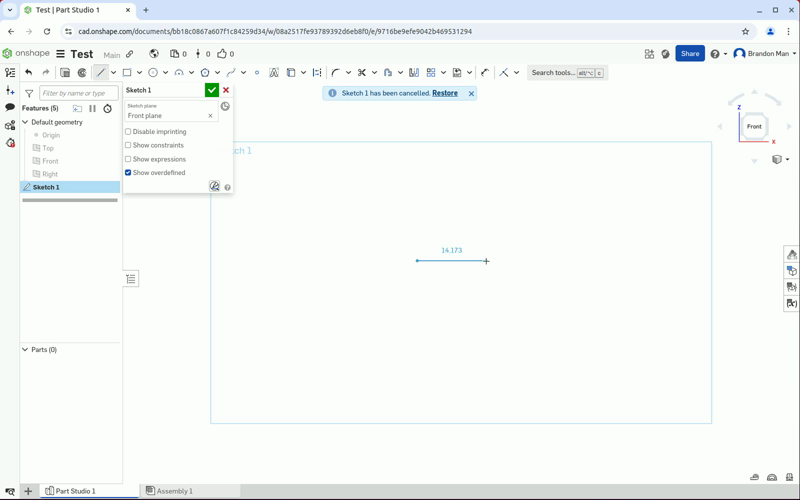
key_down(shift)
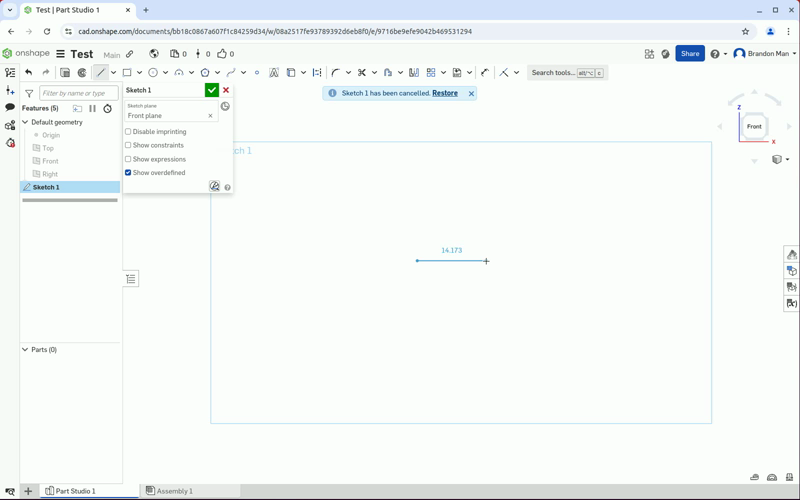
mouse_move(516, 260)
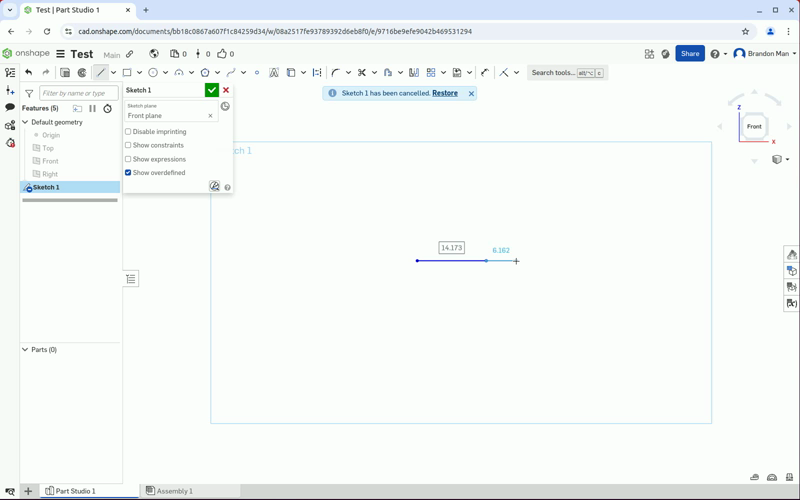
mouse_move(486, 231)
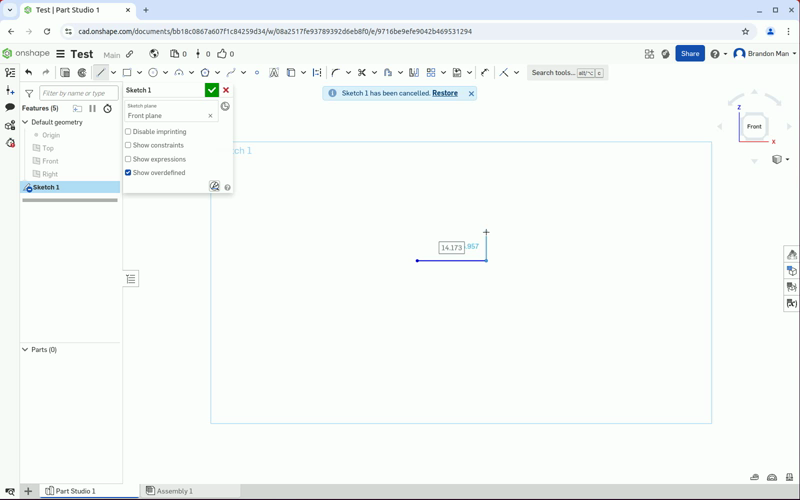
click(486, 231)
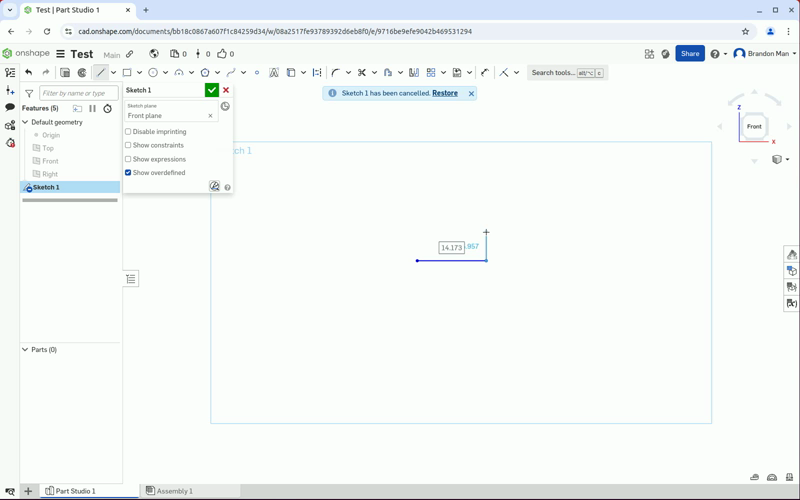
key_up(shift)
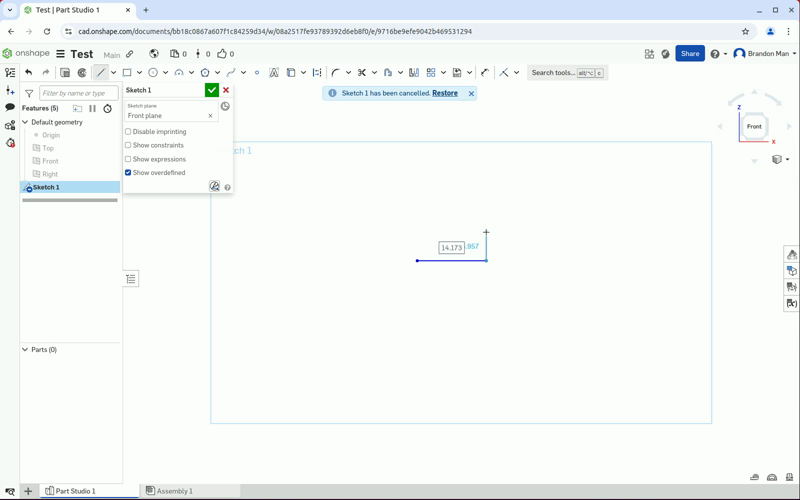
key_down(shift)
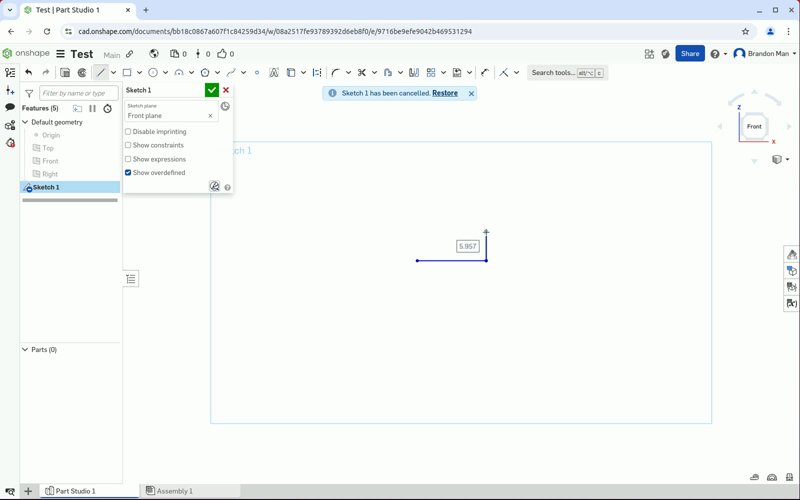
mouse_move(417, 231)
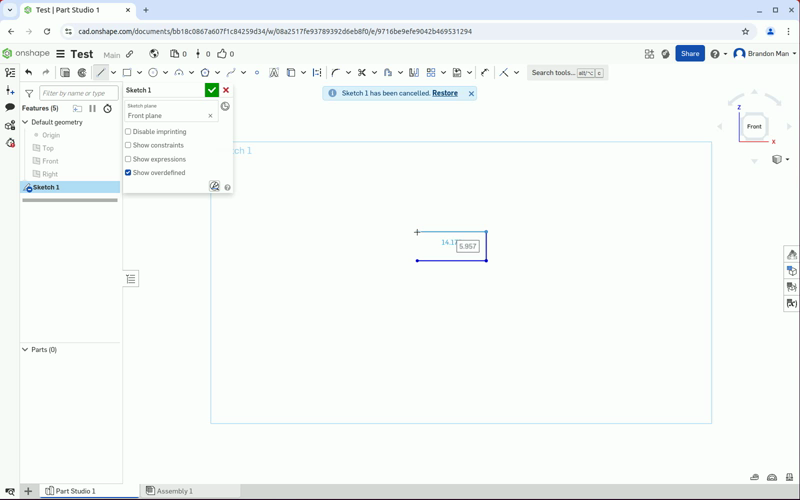
click(417, 231)
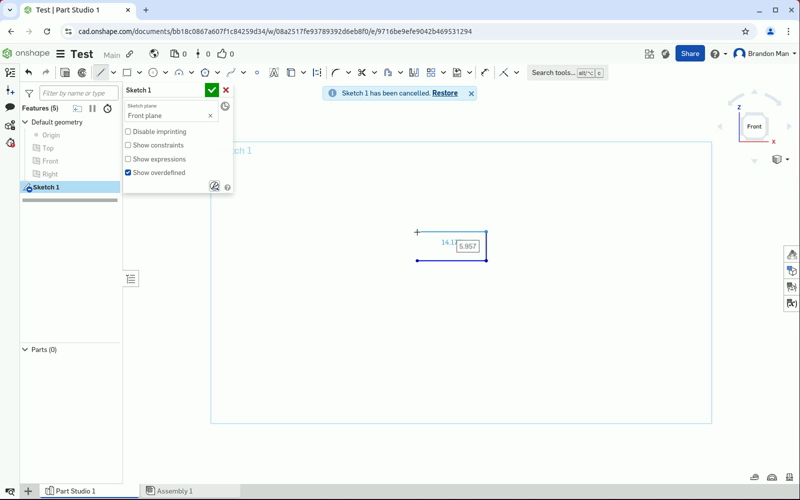
key_up(shift)
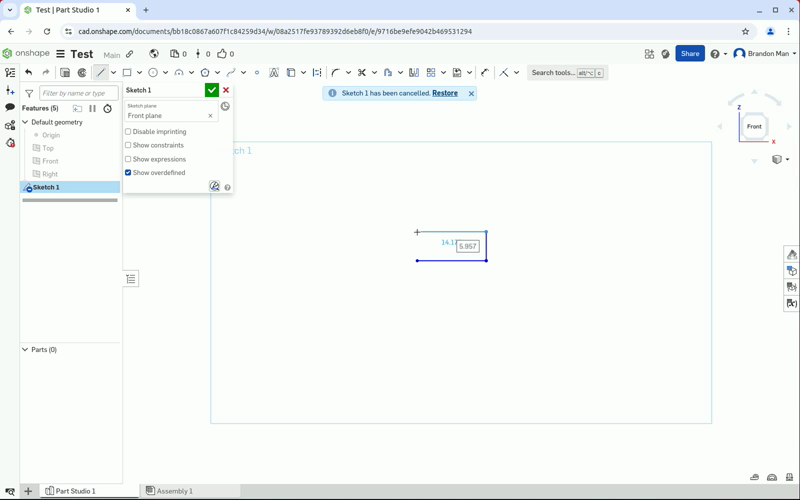
mouse_move(447, 231)
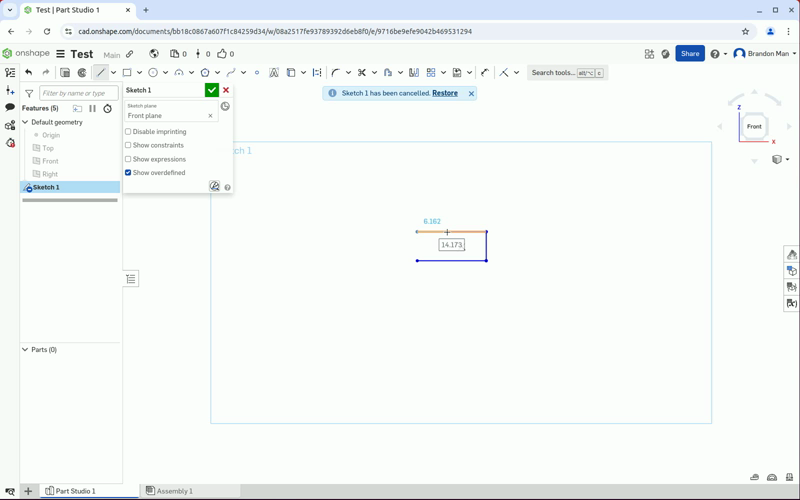
key_down(shift)
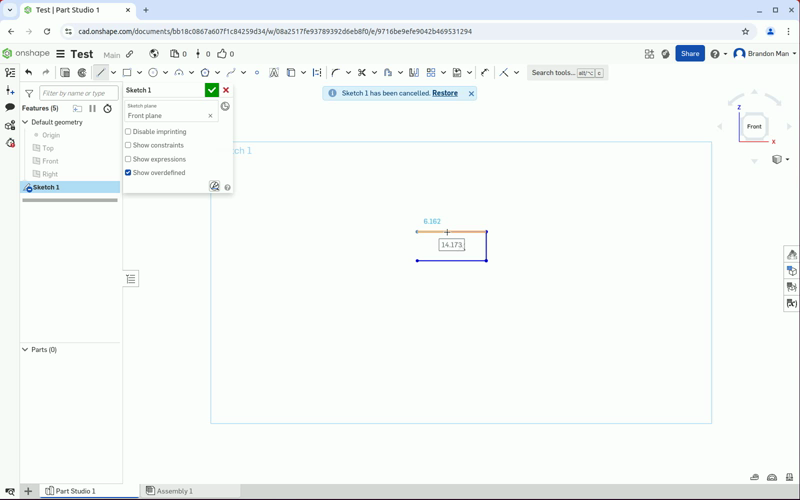
mouse_move(417, 260)
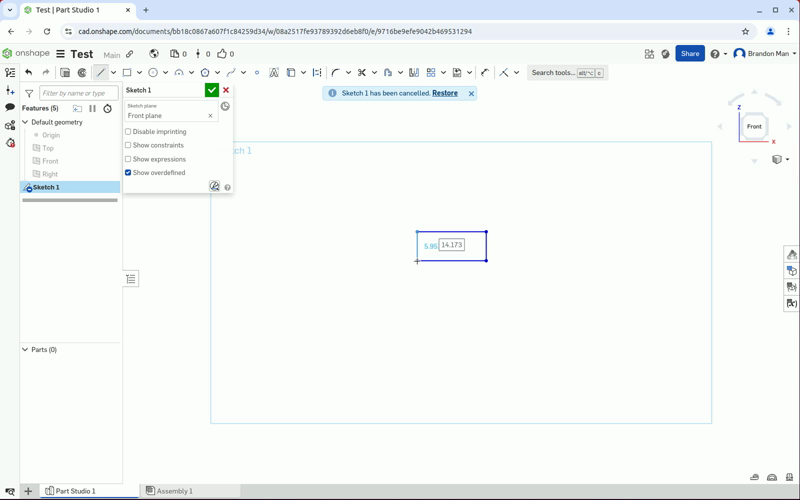
key_up(shift)
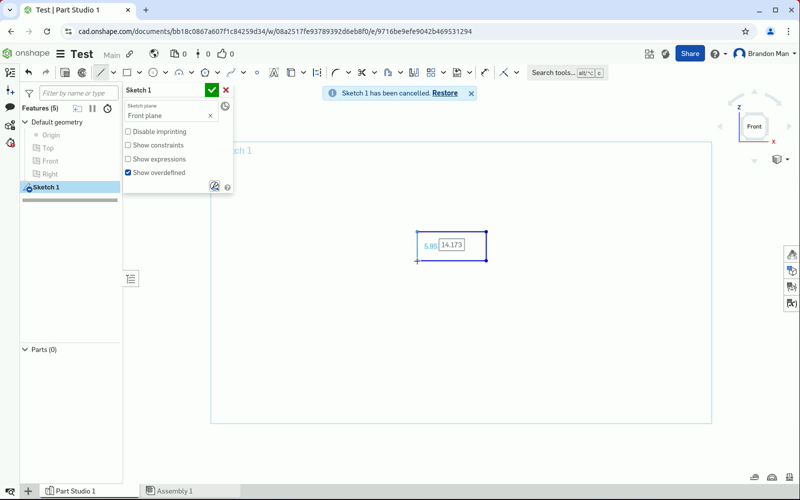
click(417, 260)
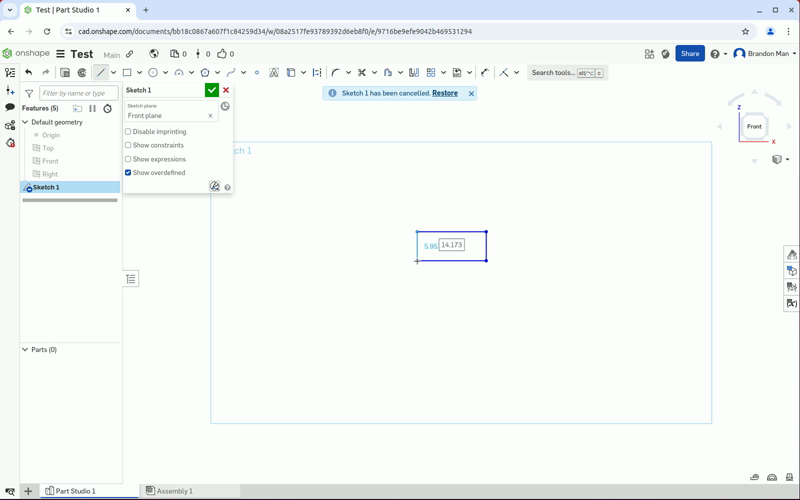
key(esc)
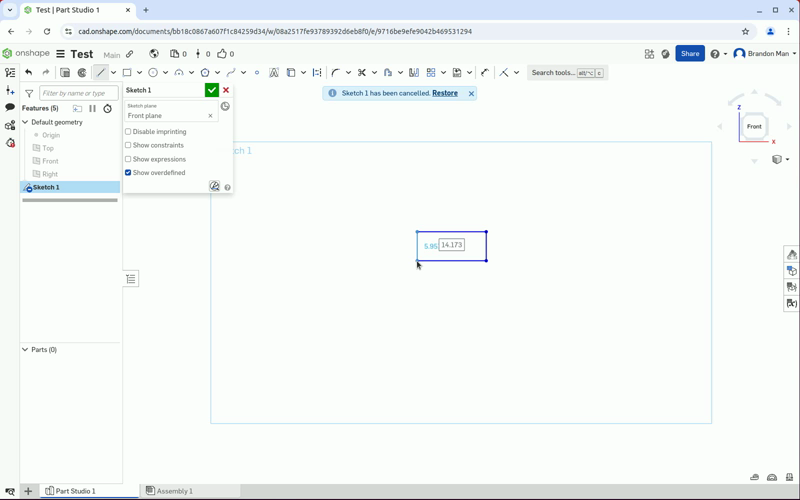
mouse_move(473, 234)
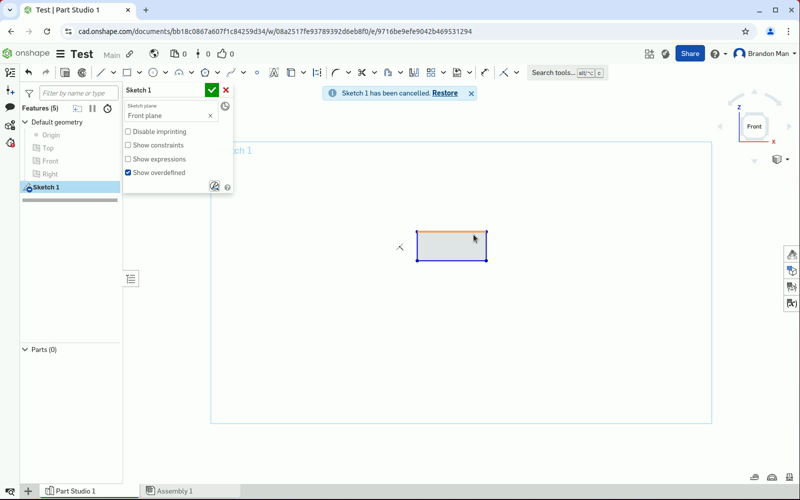
click(473, 234)
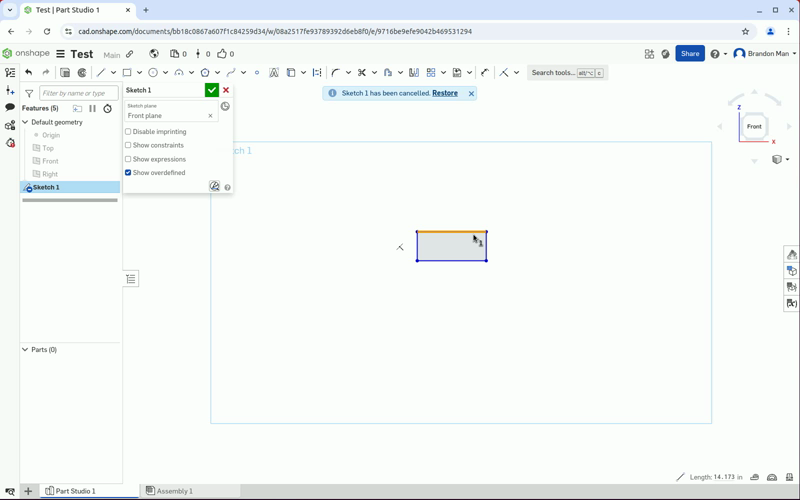
mouse_move(73, 352)
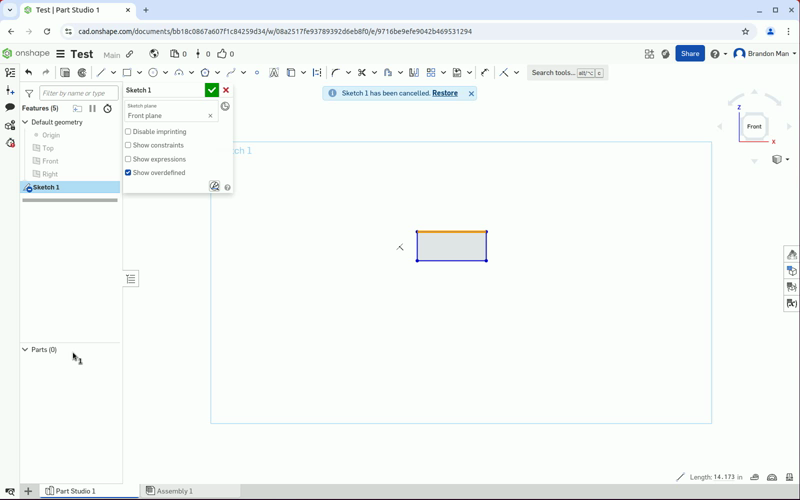
key(shift+y)
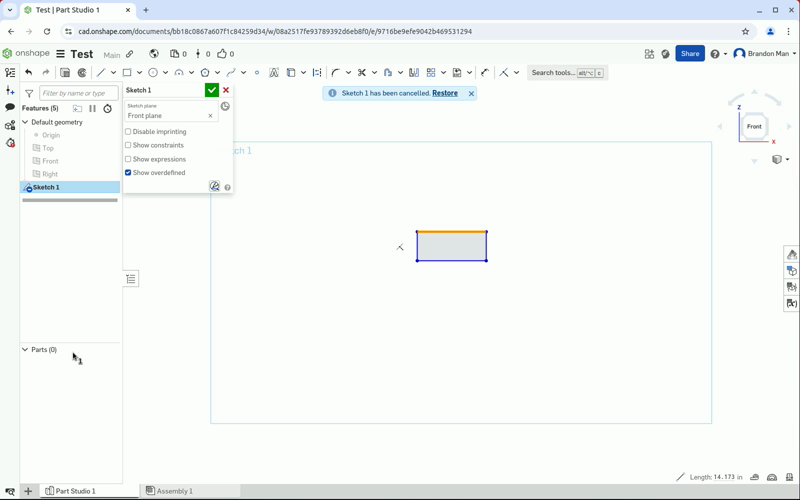
key(shift+e)
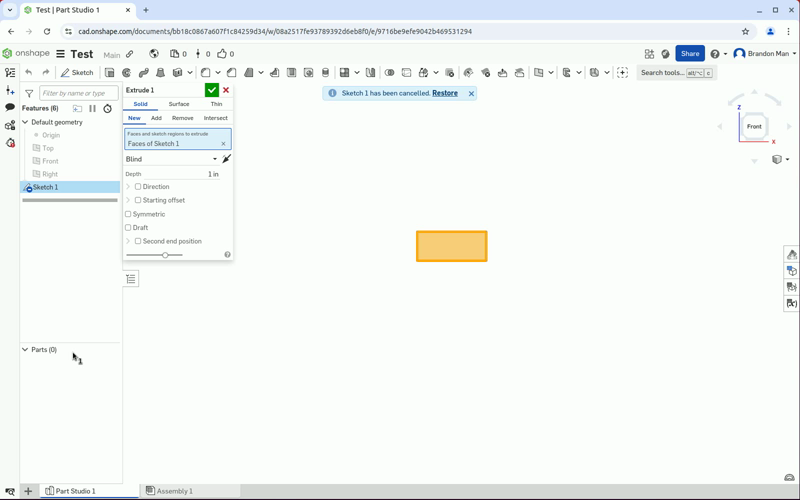
mouse_move(143, 106)
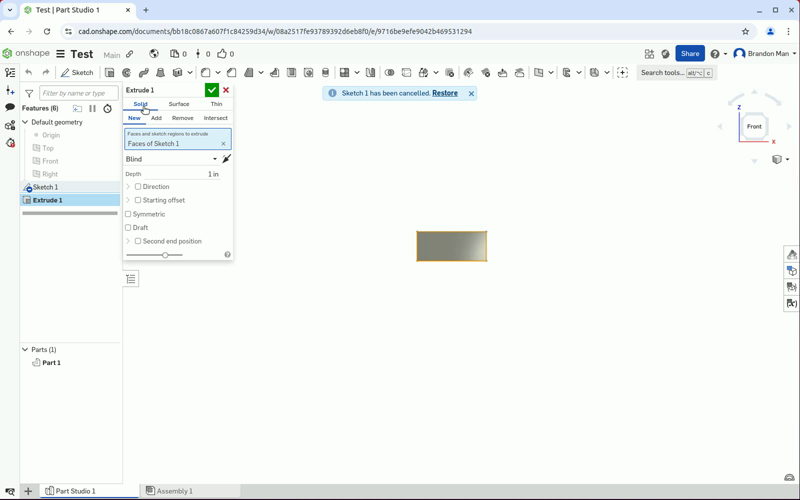
click(143, 106)
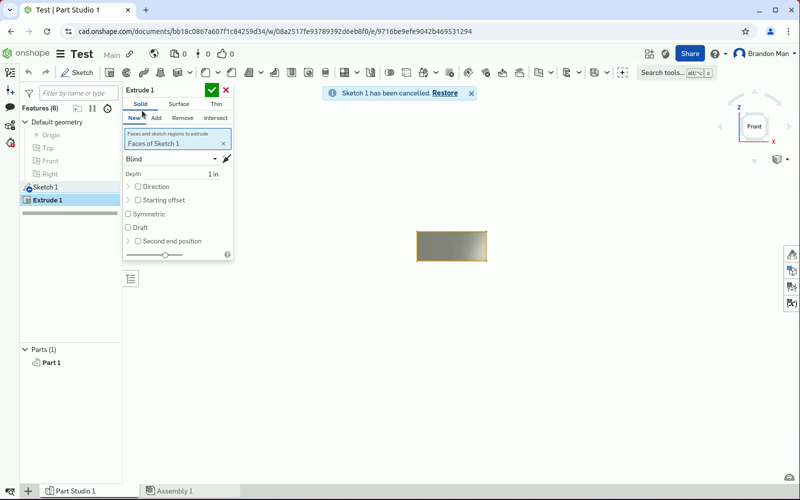
mouse_move(137, 120)
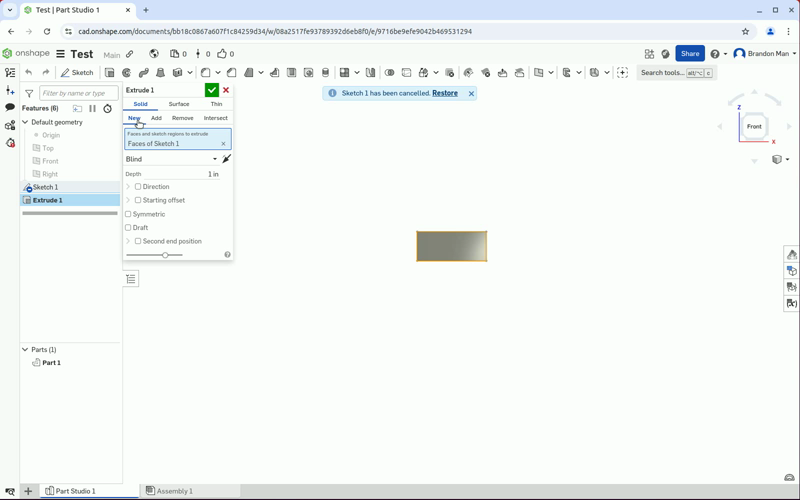
click(137, 120)
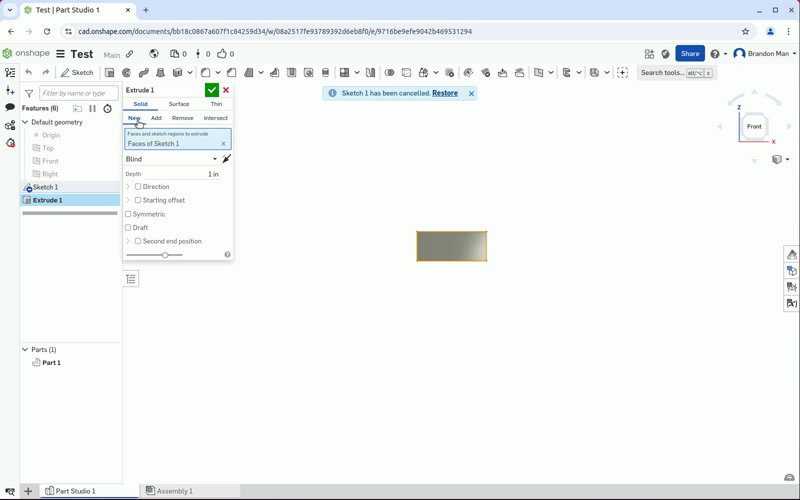
key(tab, 4)
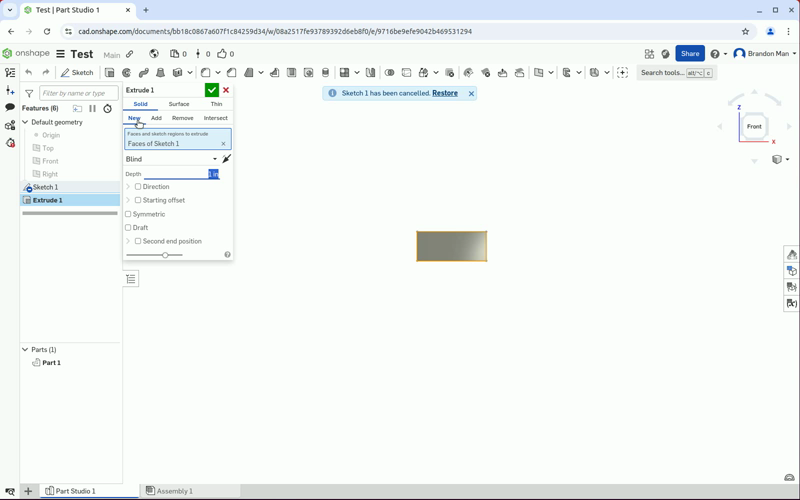
text(7.221)
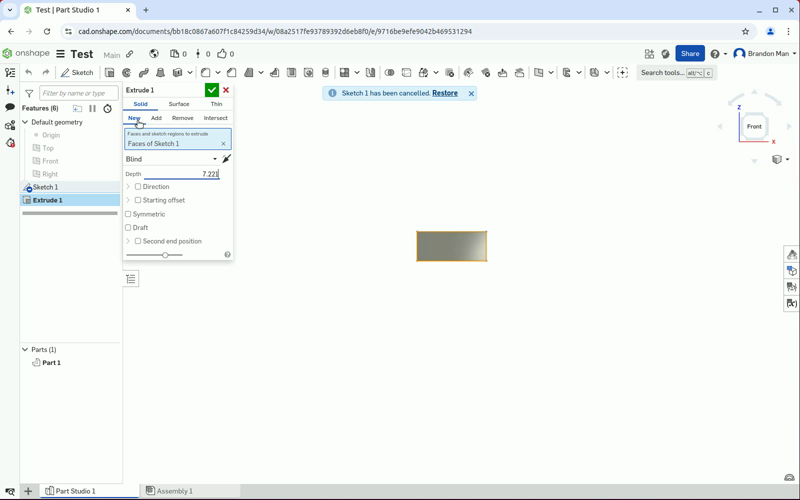
key(enter)
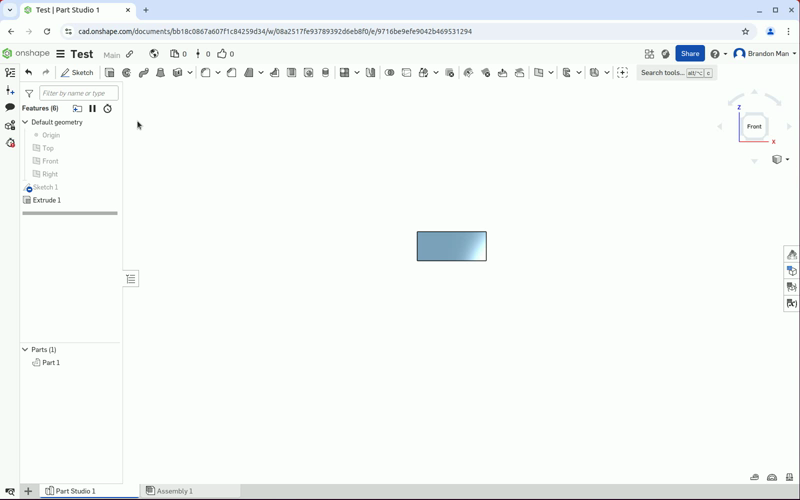
key(shift+h)
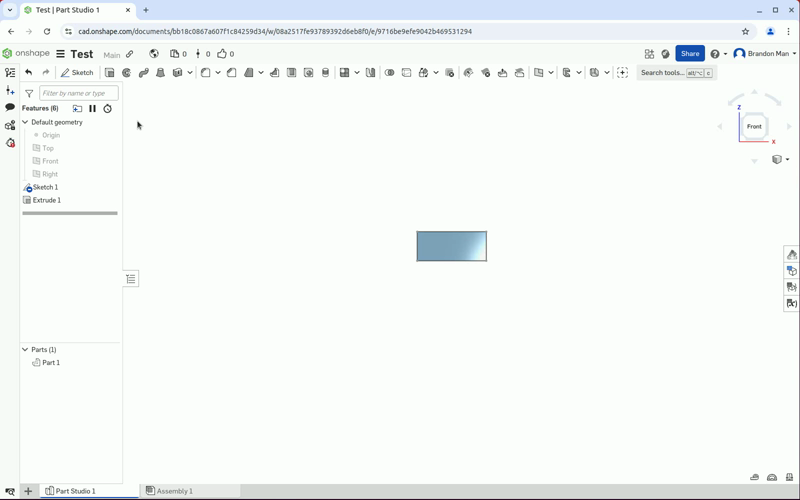
key(shift+h)
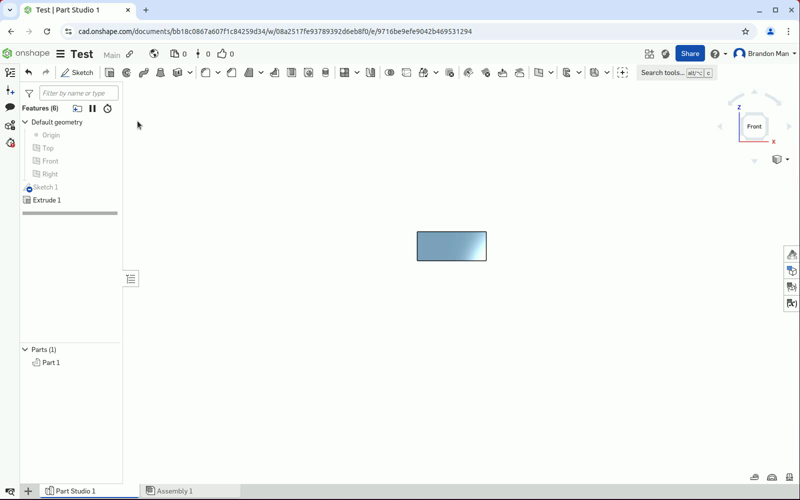
mouse_move(73, 189)
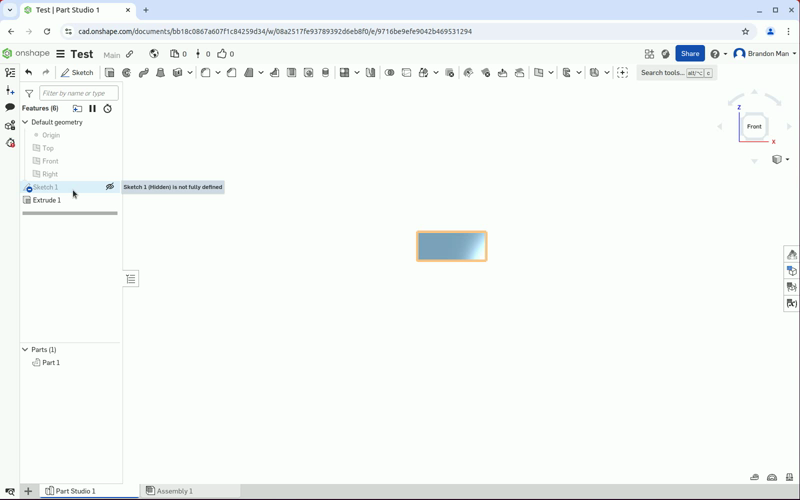
click(73, 189)
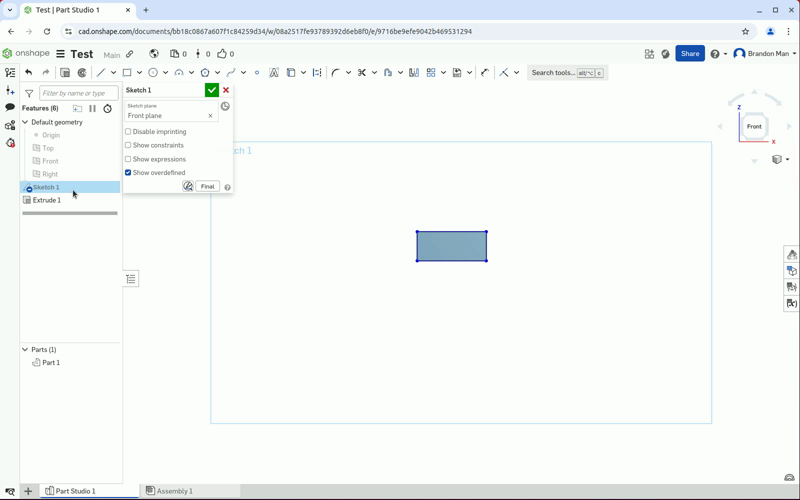
mouse_move(229, 92)
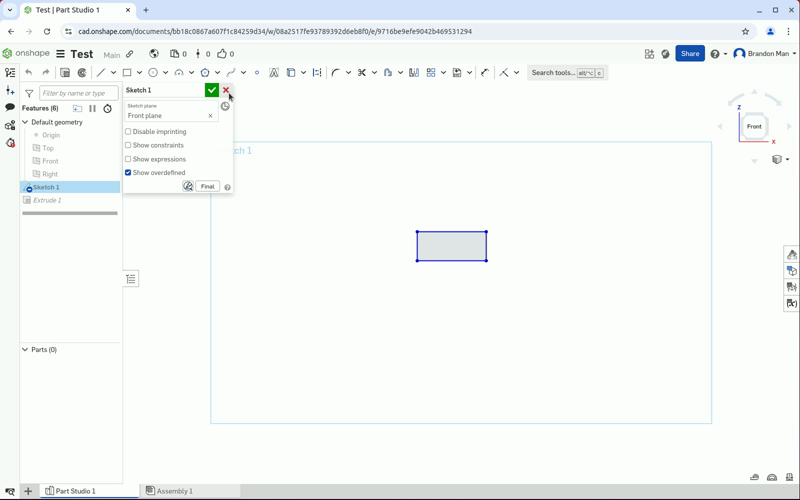
click(229, 92)
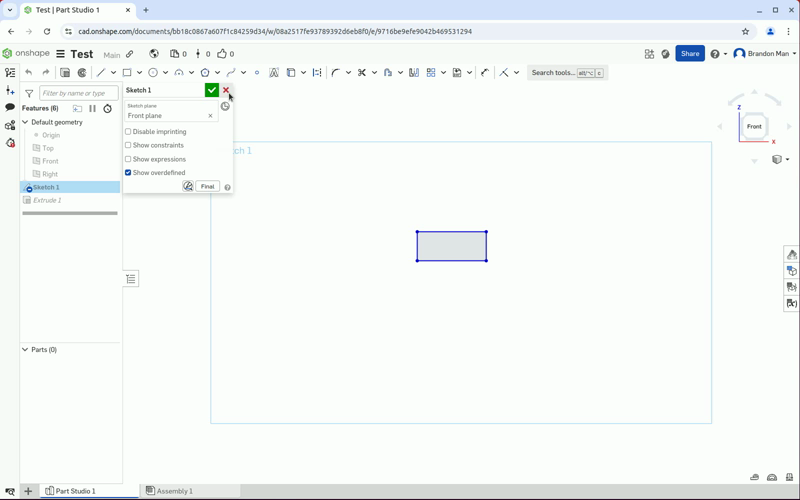
key(shift+s)
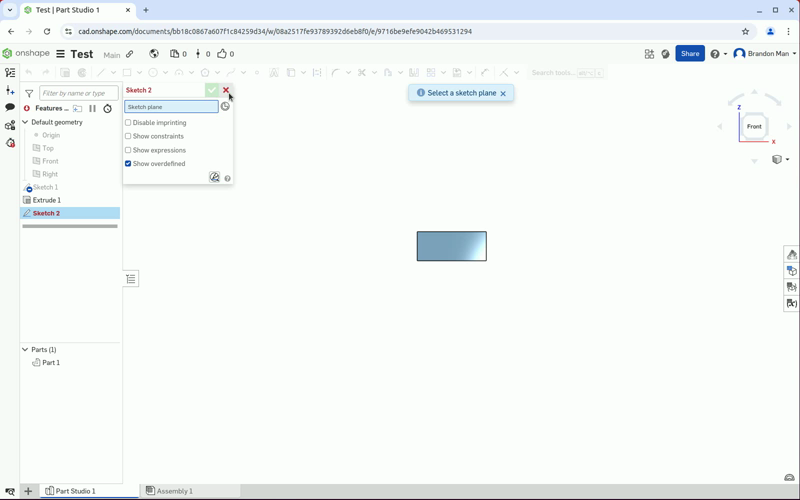
mouse_move(73, 163)
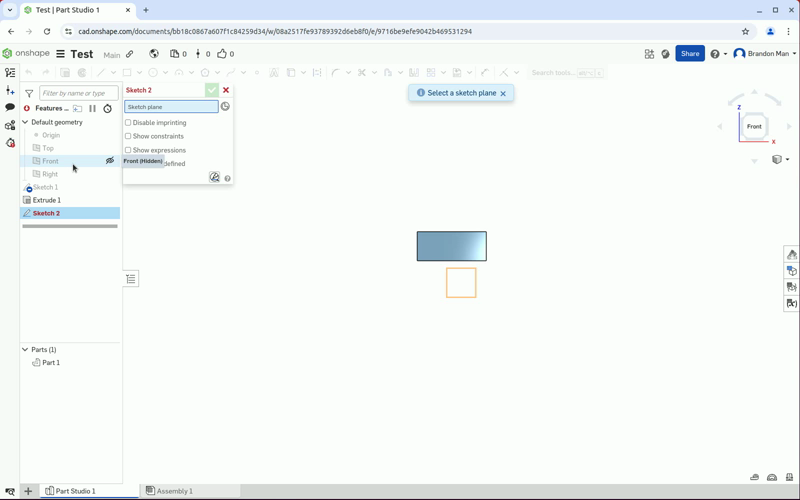
click(73, 163)
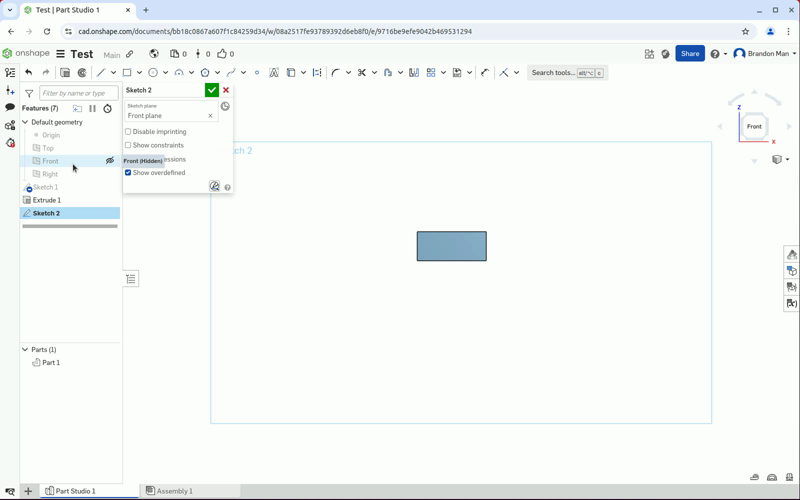
mouse_move(73, 352)
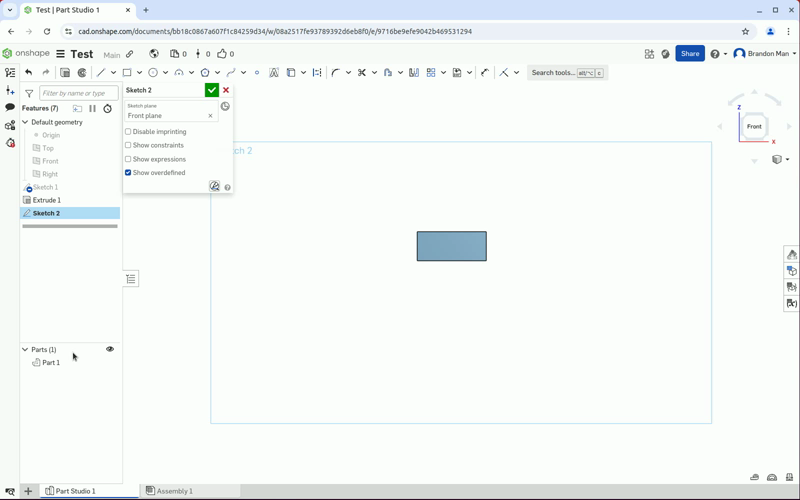
key(y)
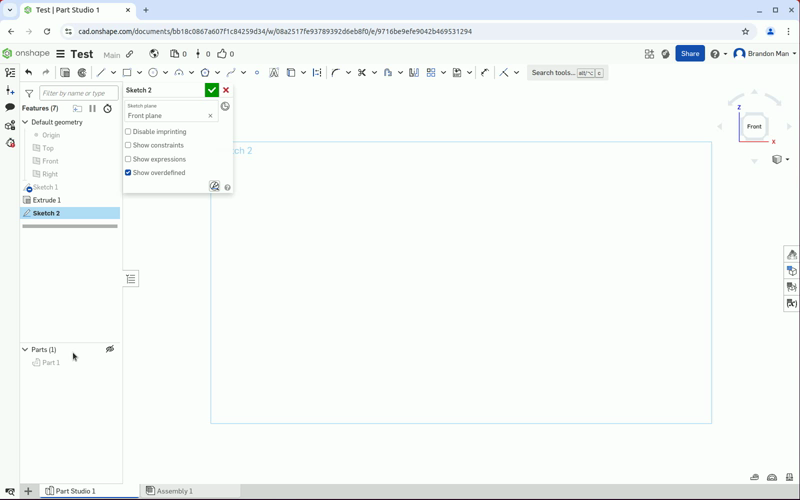
key(l)
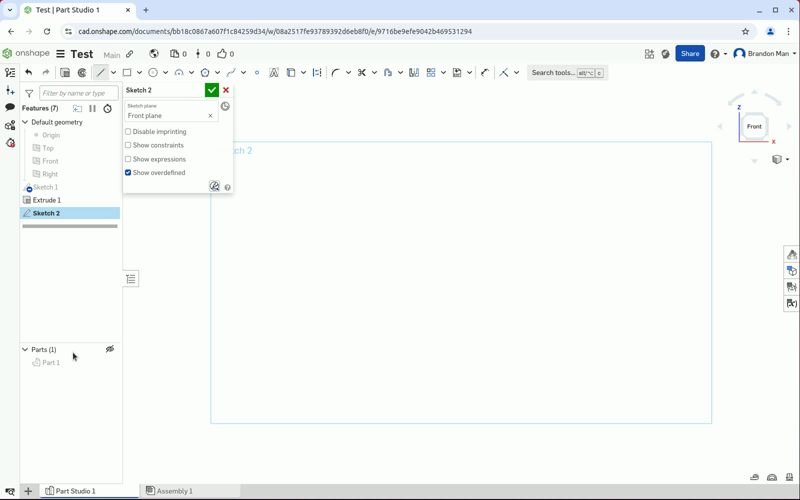
key_down(shift)
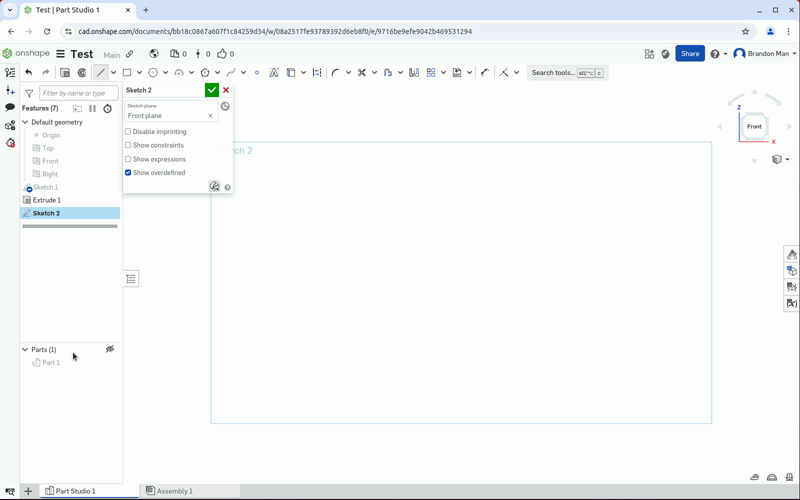
mouse_move(485, 260)
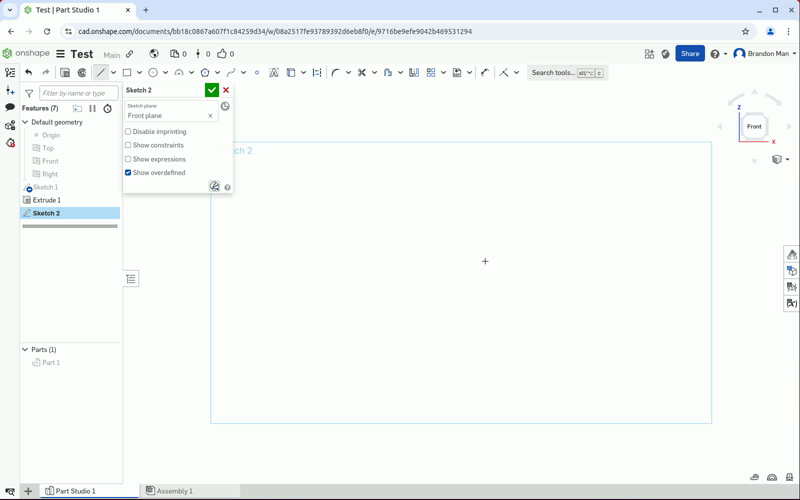
click(485, 260)
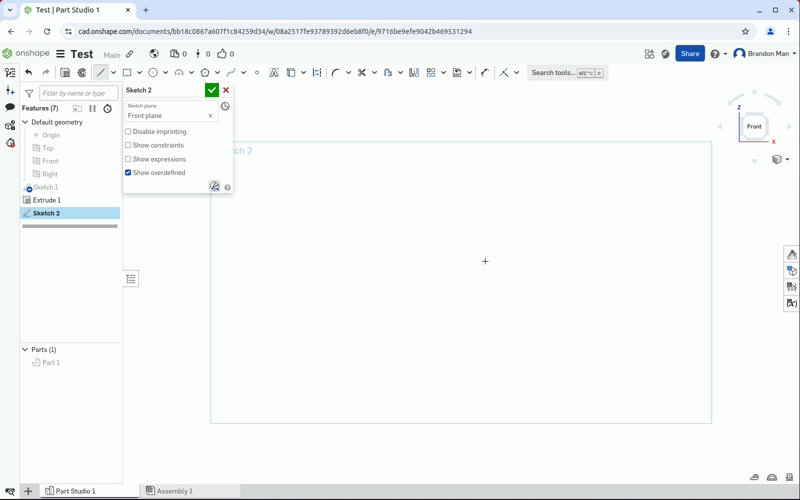
key_up(shift)
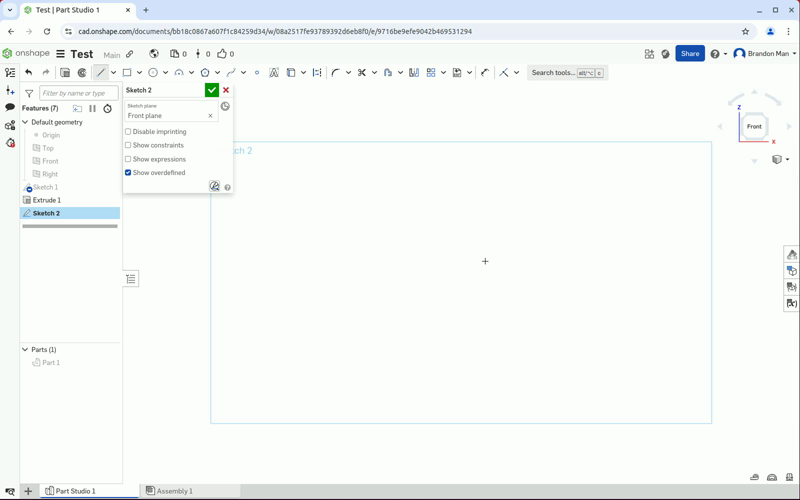
key_down(shift)
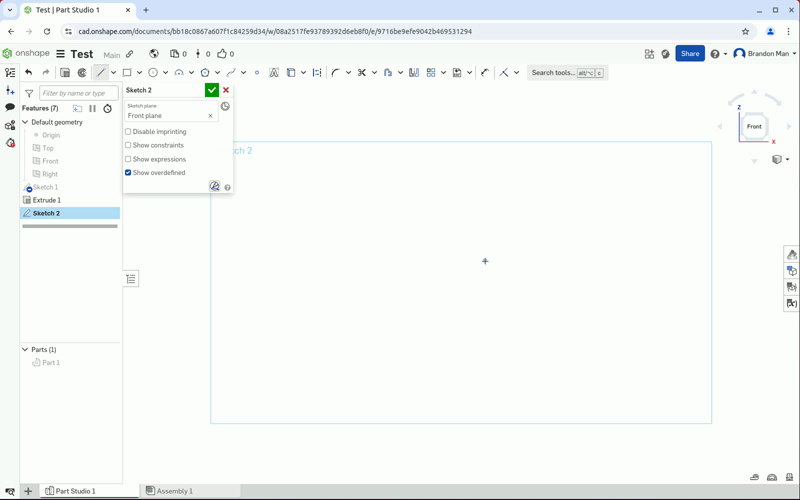
mouse_move(515, 260)
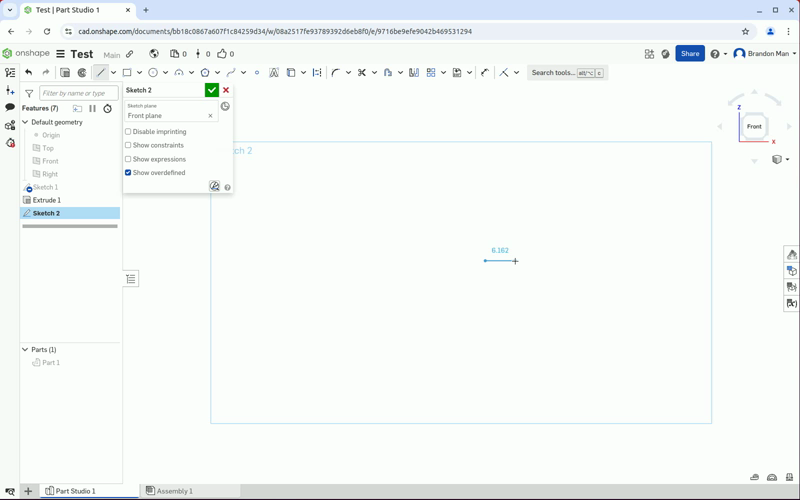
mouse_move(524, 260)
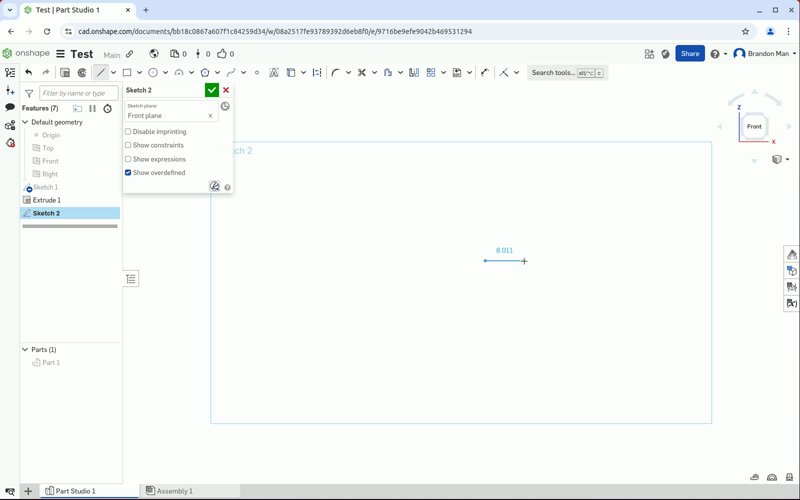
click(524, 260)
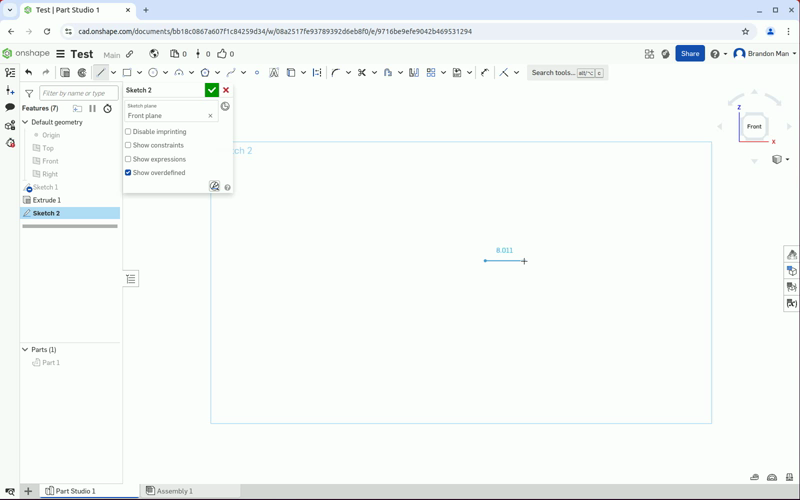
key_up(shift)
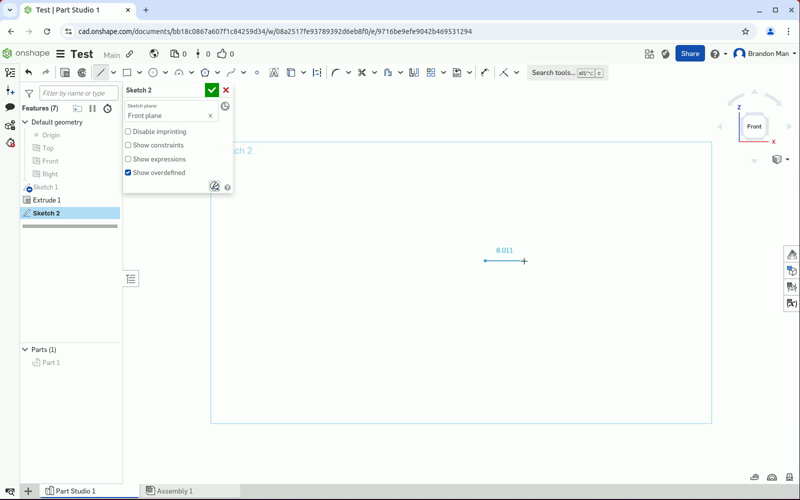
key_down(shift)
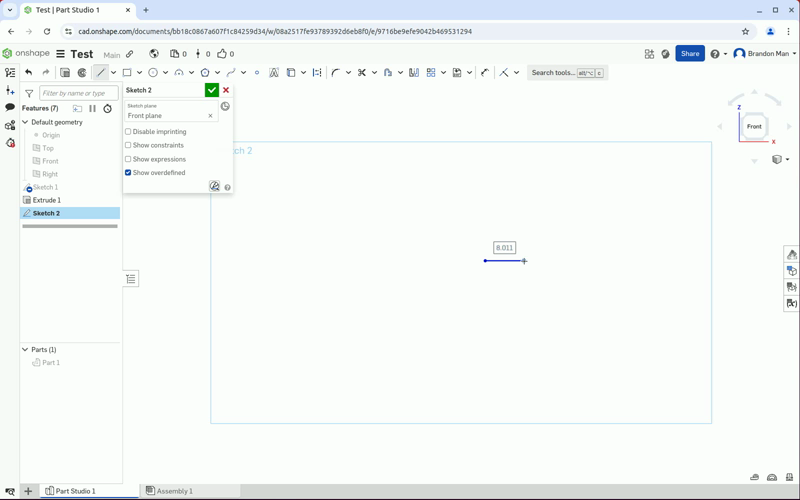
mouse_move(524, 170)
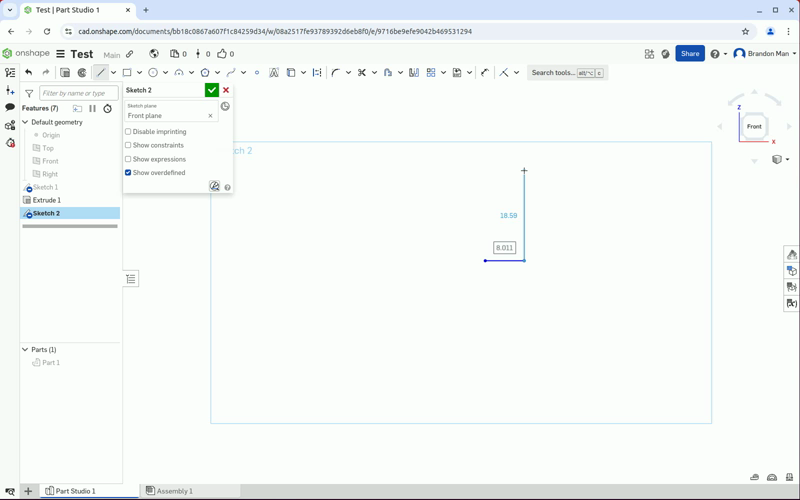
click(524, 170)
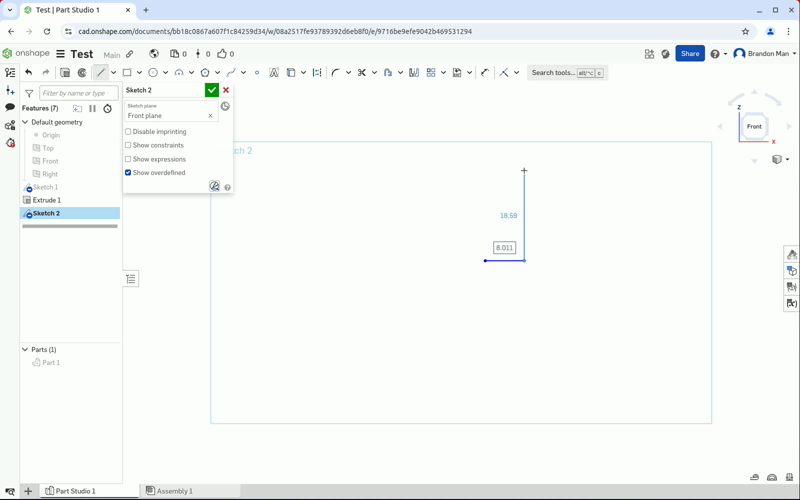
key_up(shift)
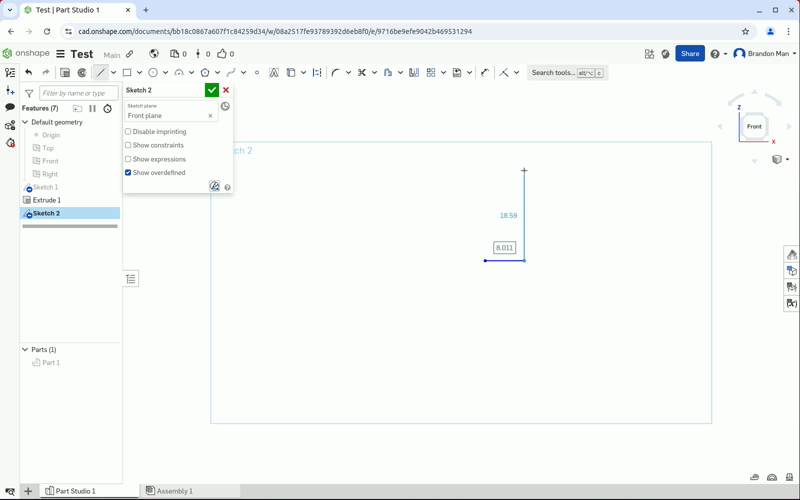
key_down(shift)
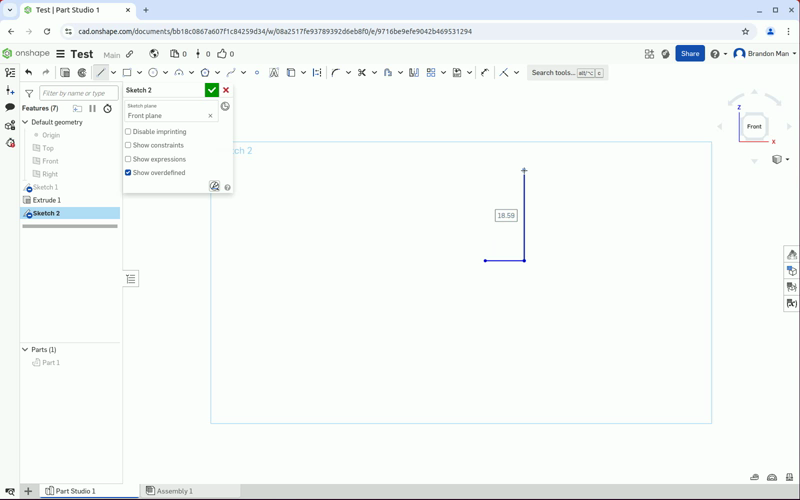
mouse_move(554, 170)
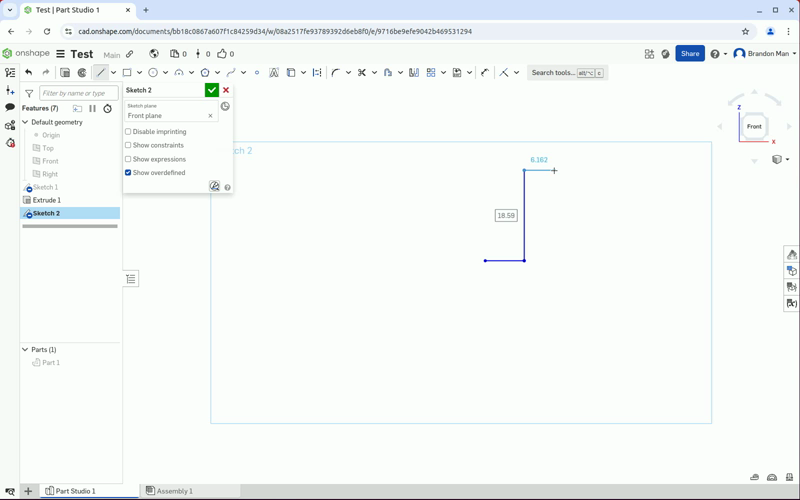
mouse_move(485, 170)
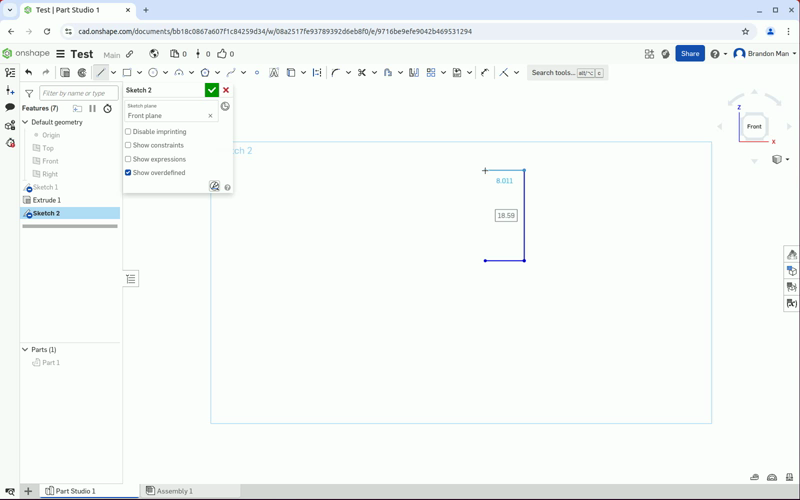
click(485, 170)
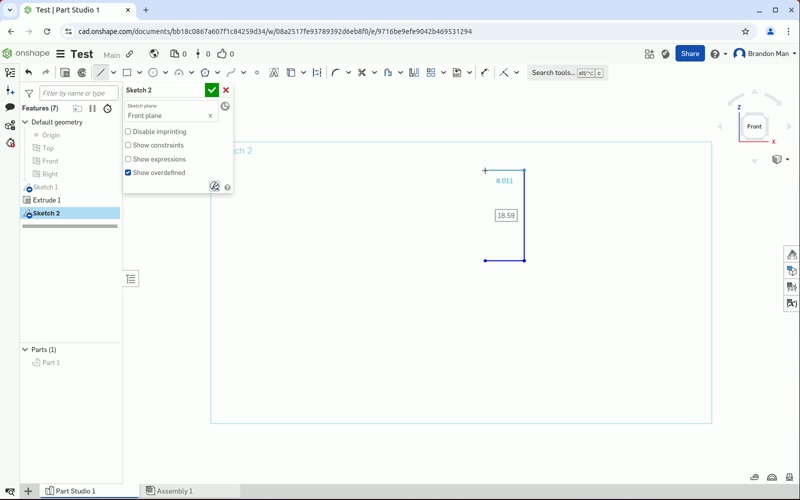
key_up(shift)
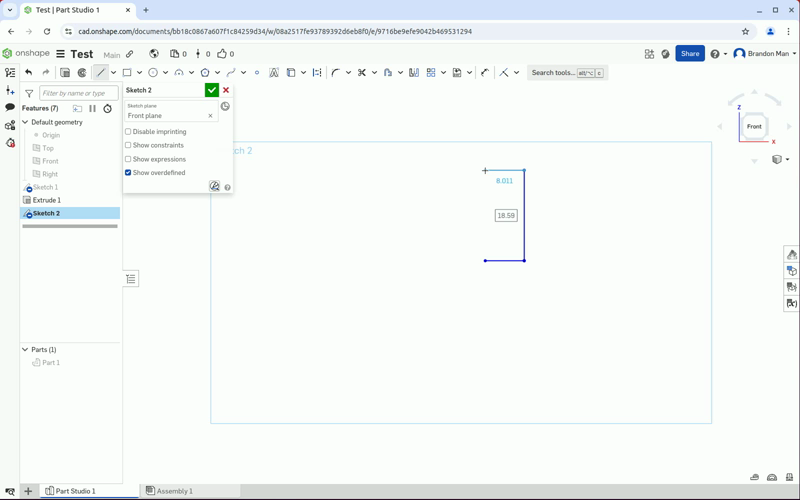
key_down(shift)
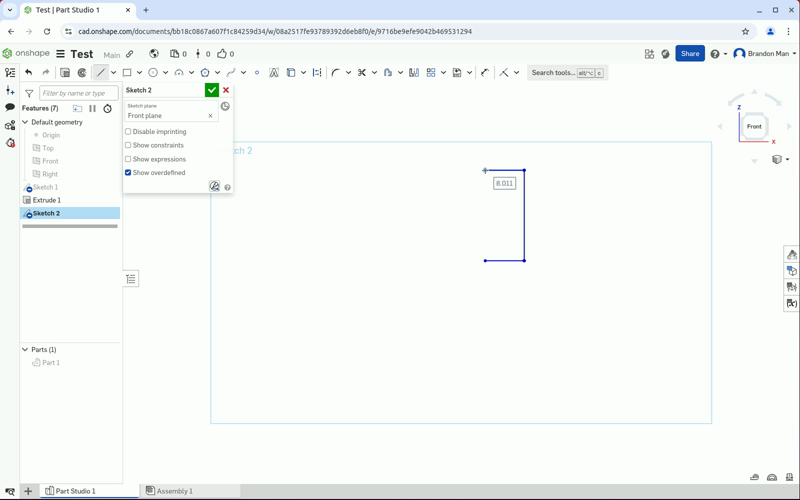
mouse_move(485, 232)
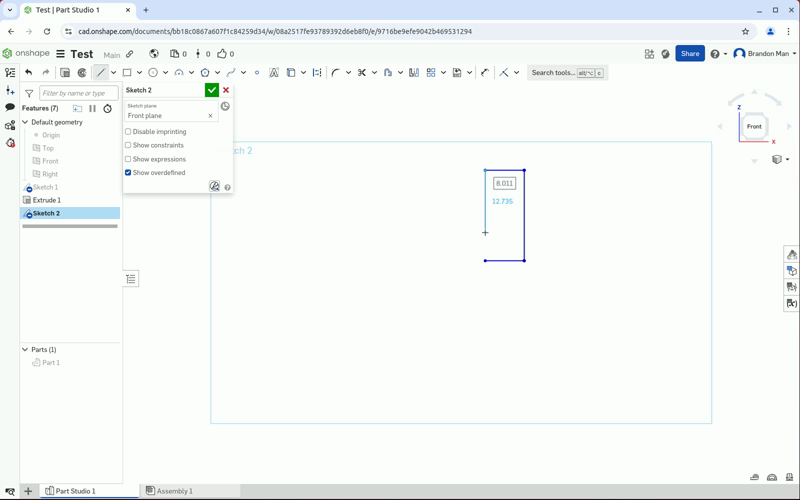
click(485, 232)
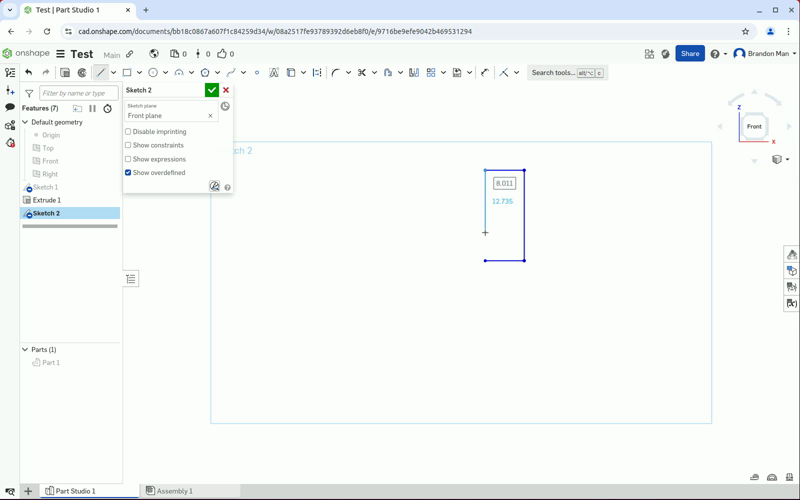
key_up(shift)
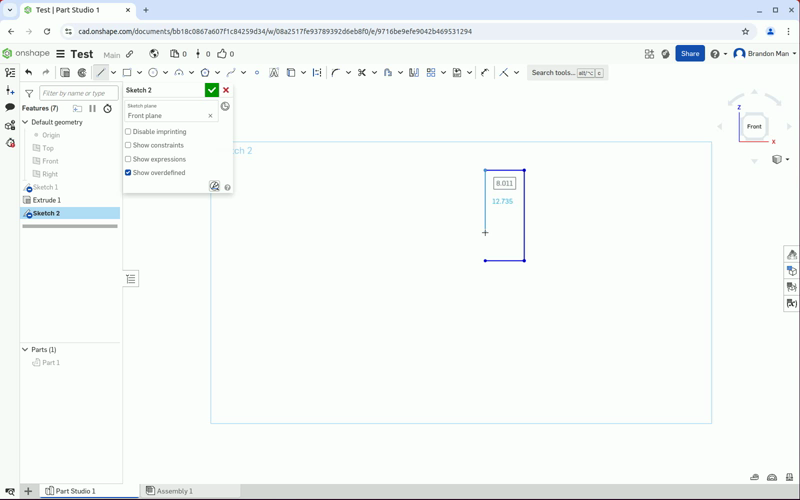
mouse_move(515, 232)
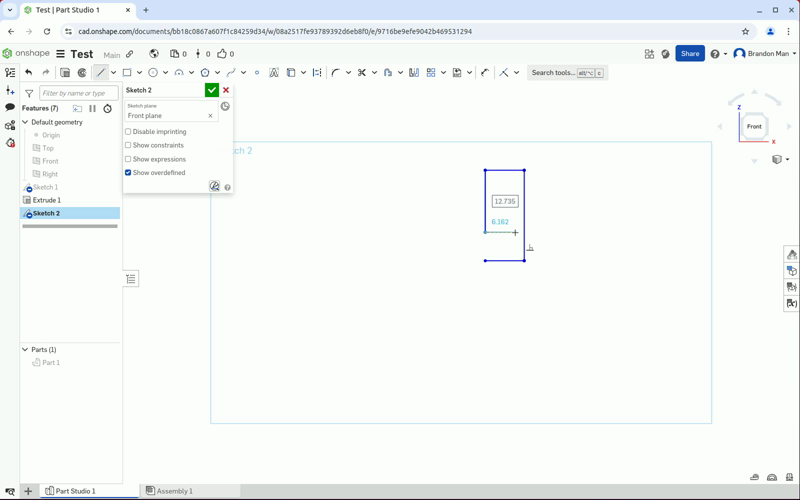
key_down(shift)
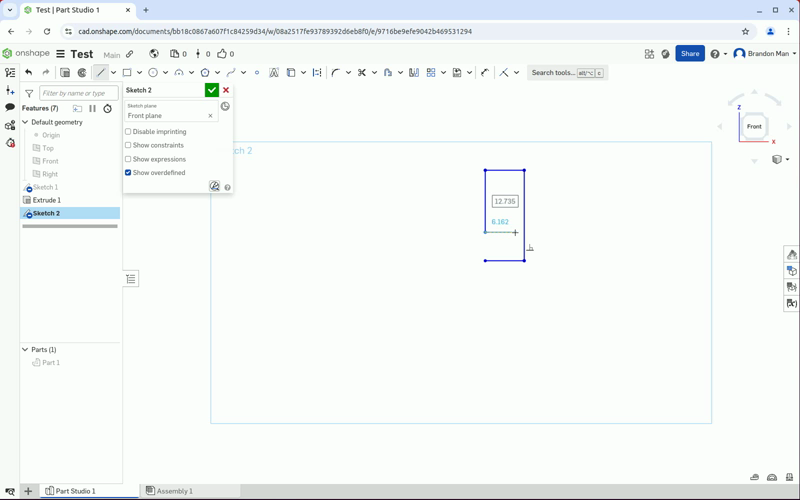
mouse_move(485, 260)
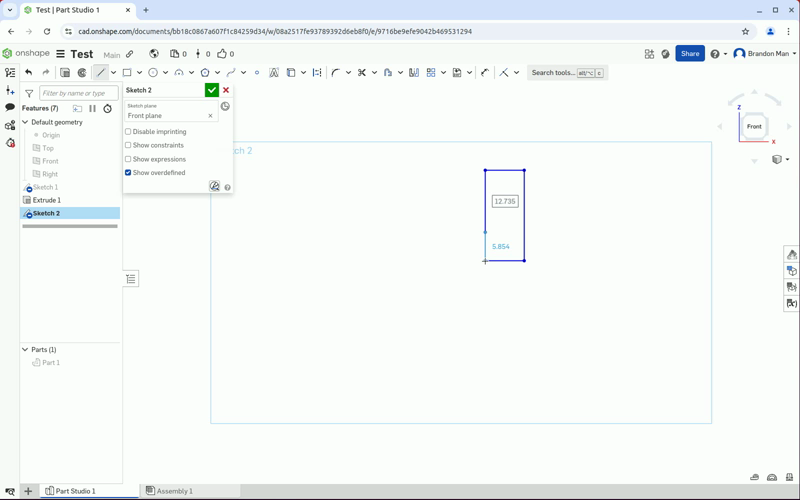
key_up(shift)
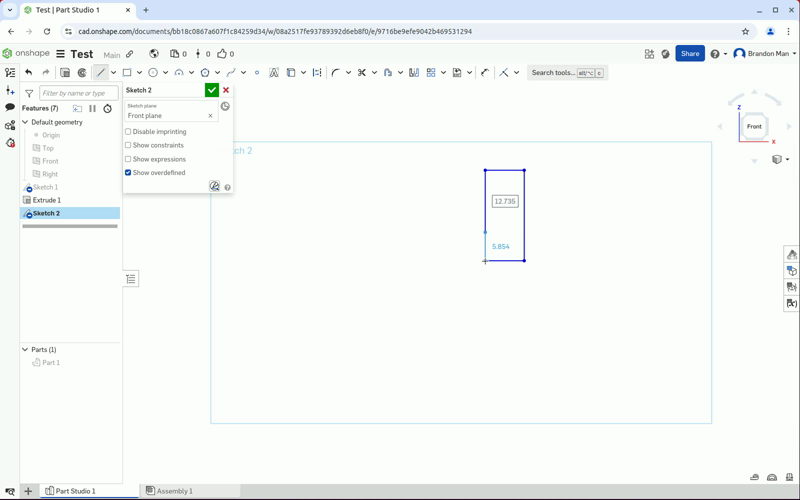
click(485, 260)
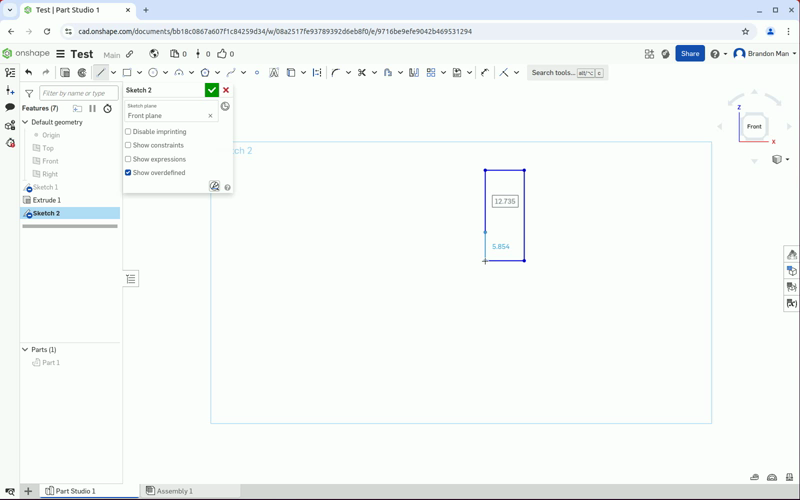
key(esc)
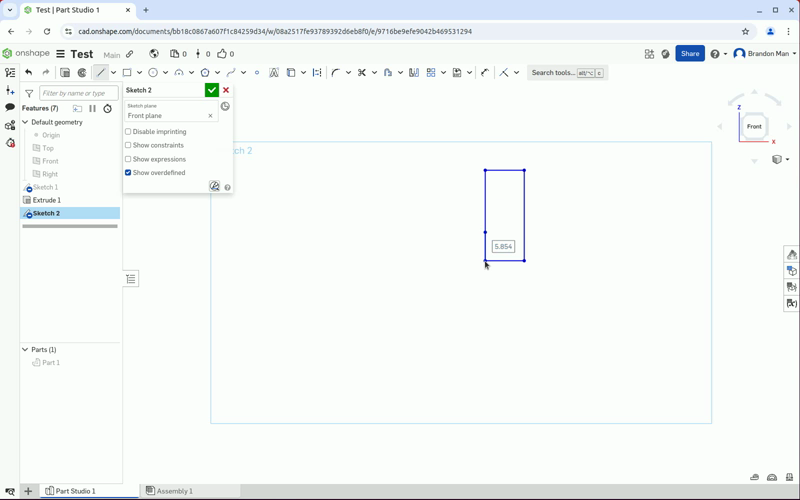
mouse_move(506, 254)
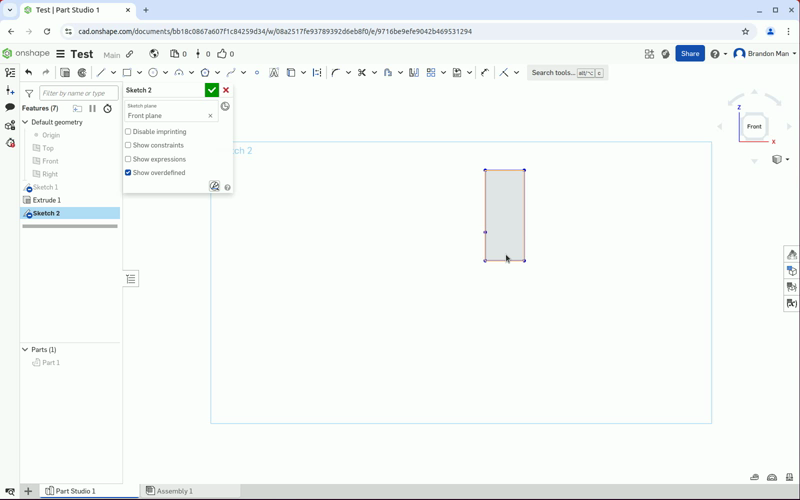
click(506, 254)
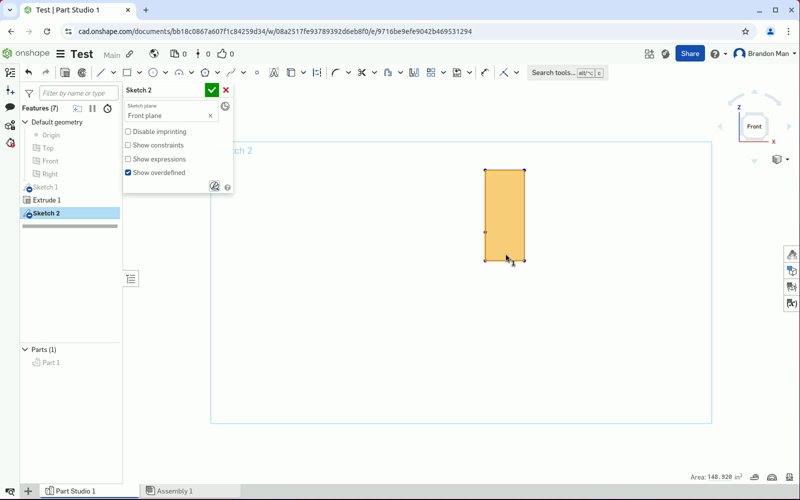
mouse_move(73, 352)
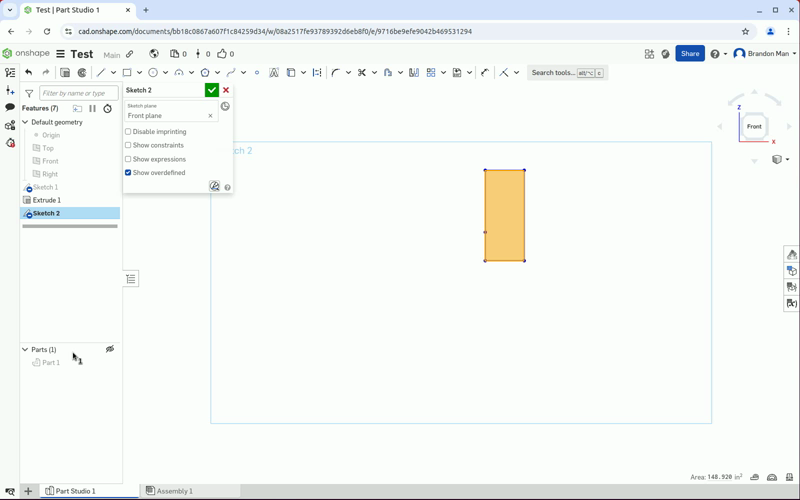
key(shift+y)
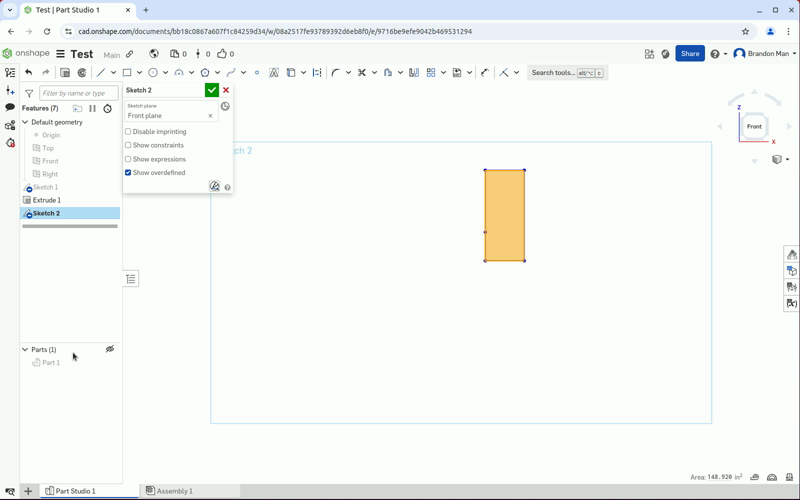
key(shift+e)
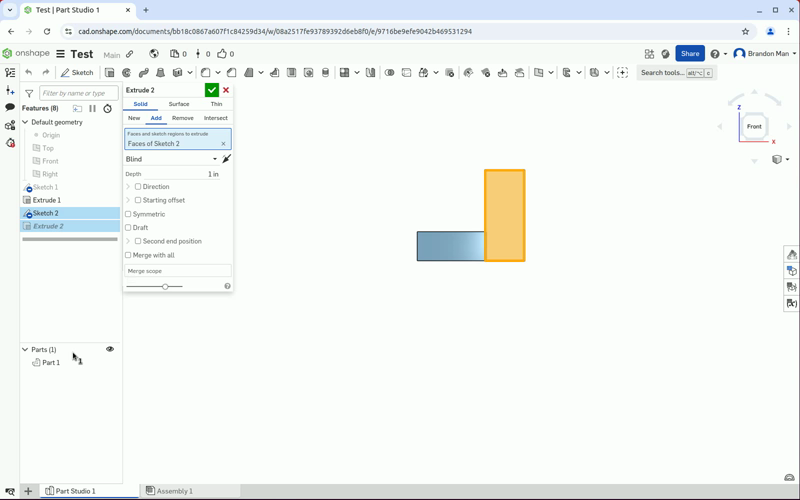
mouse_move(143, 106)
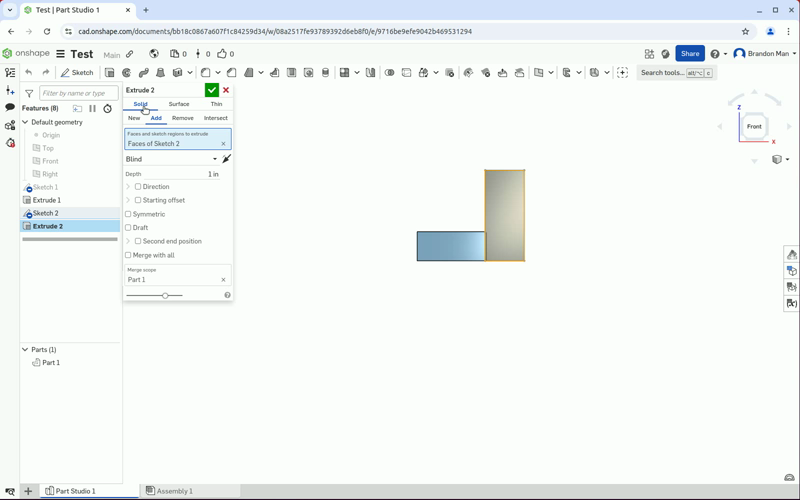
click(143, 106)
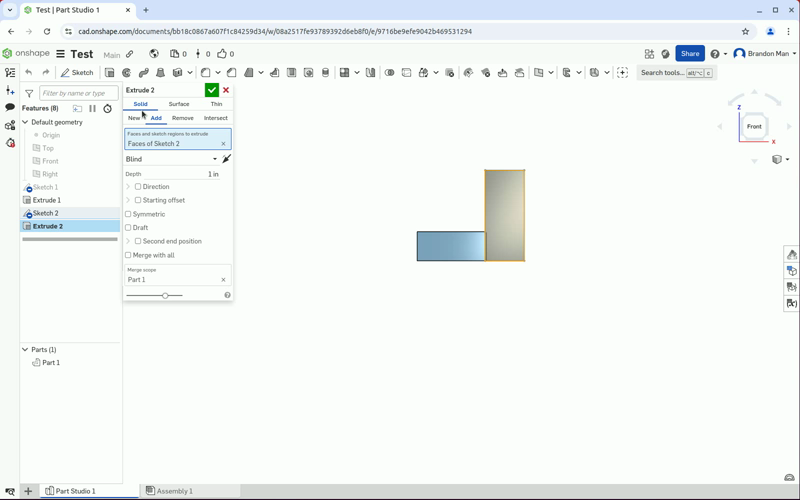
mouse_move(137, 120)
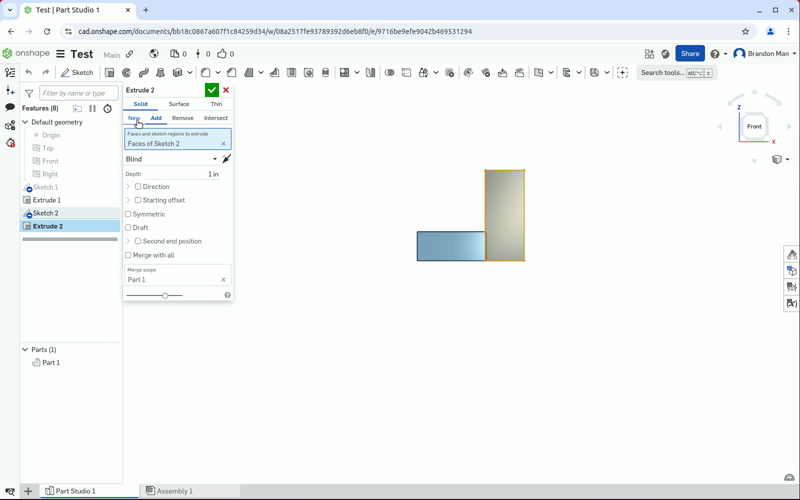
click(137, 120)
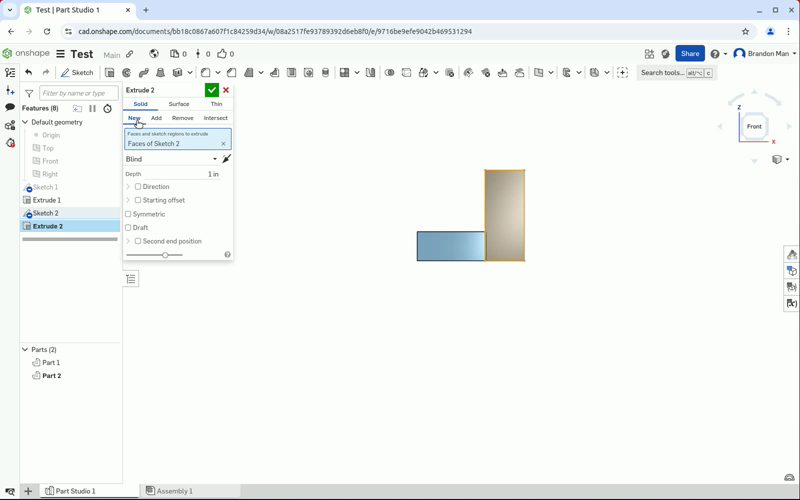
key(tab, 4)
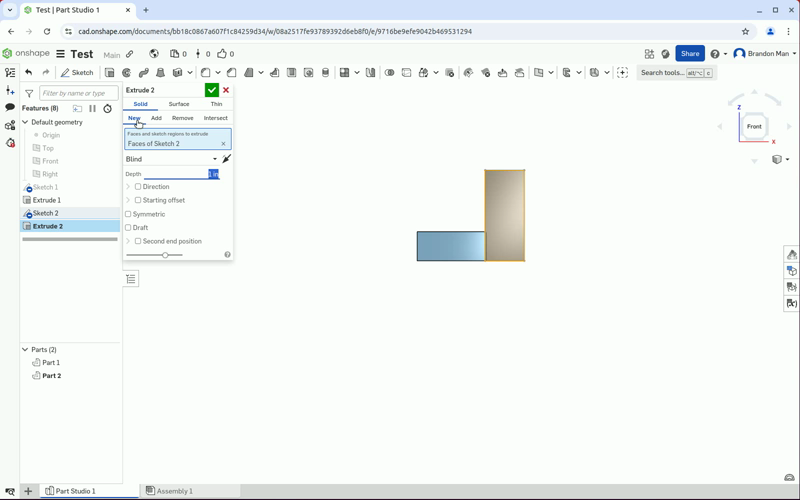
text(7.221)
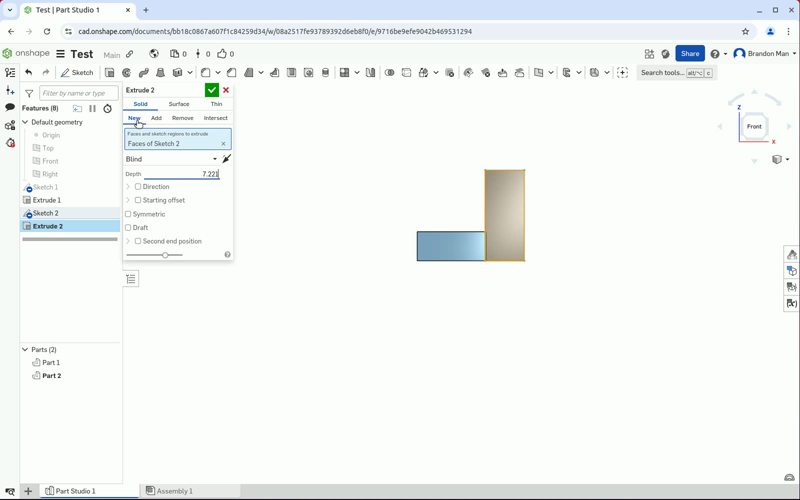
key(enter)
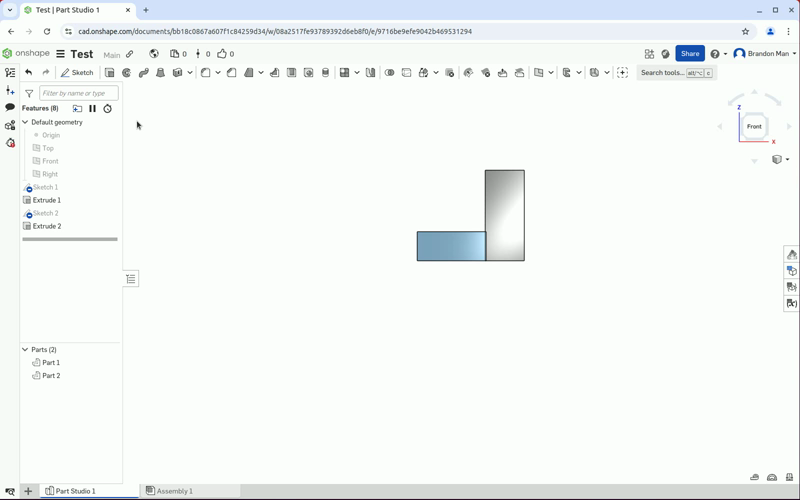
key(shift+h)
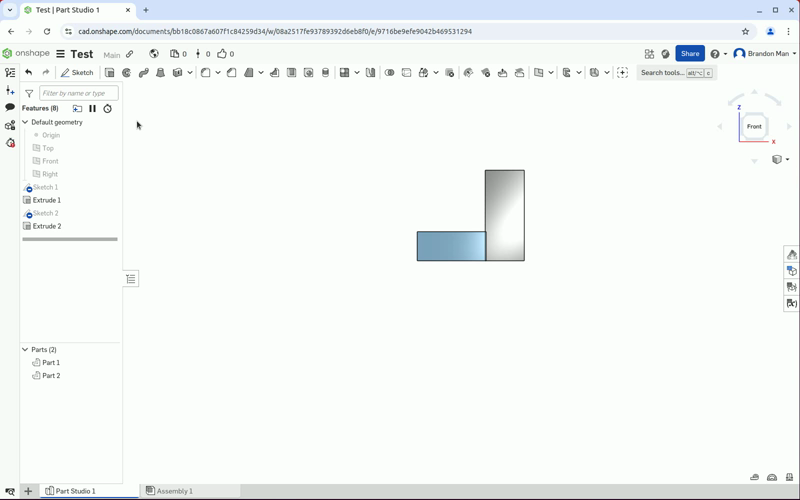
key(shift+h)
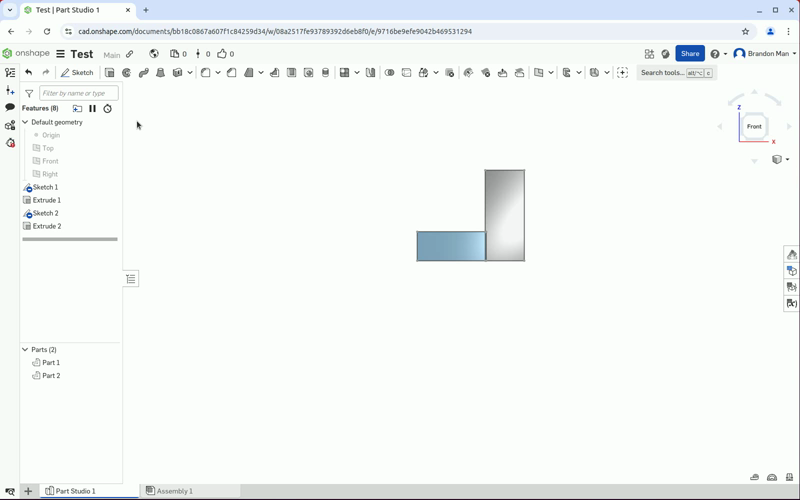
key(shift+7)
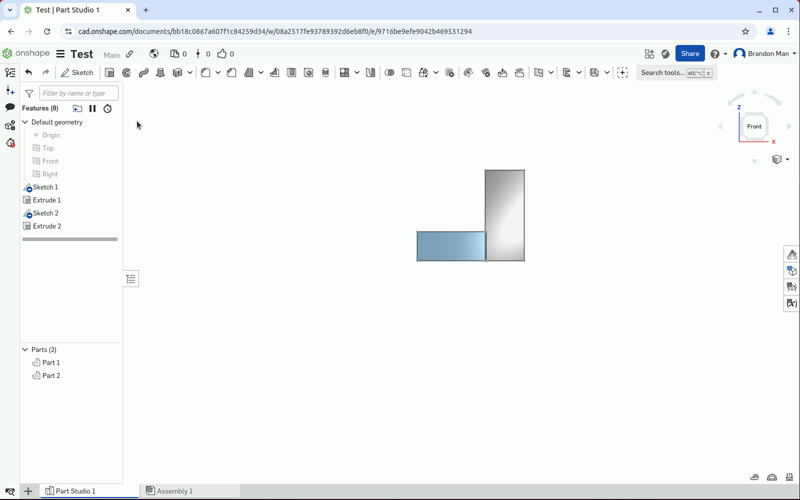
key(left, 2)
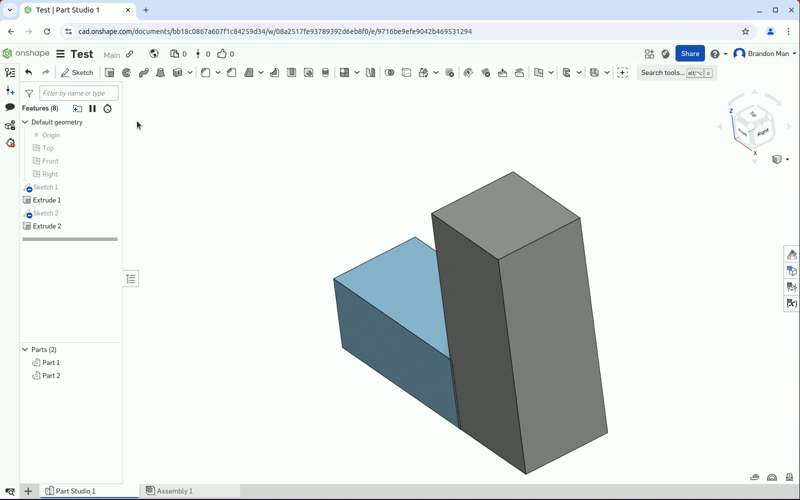
key(down, 2)
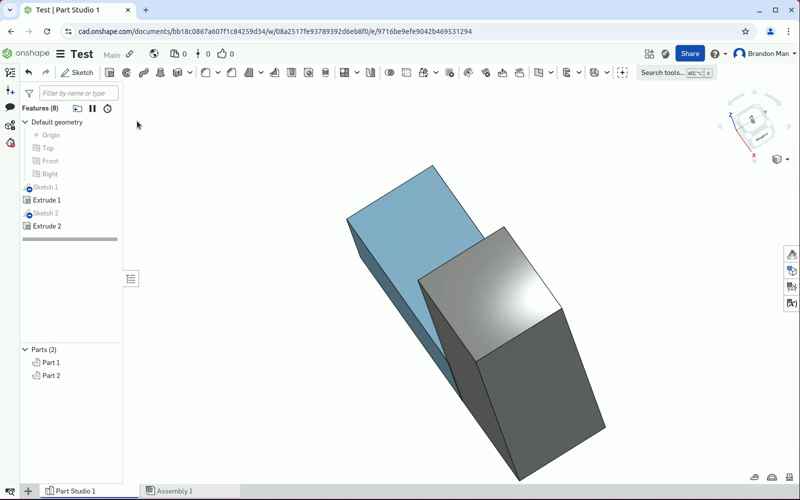
key(up, 2)
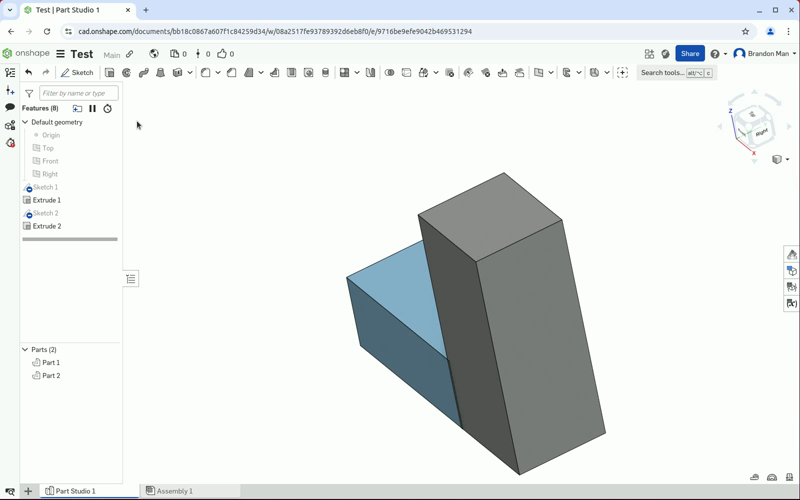
key(right, 2)
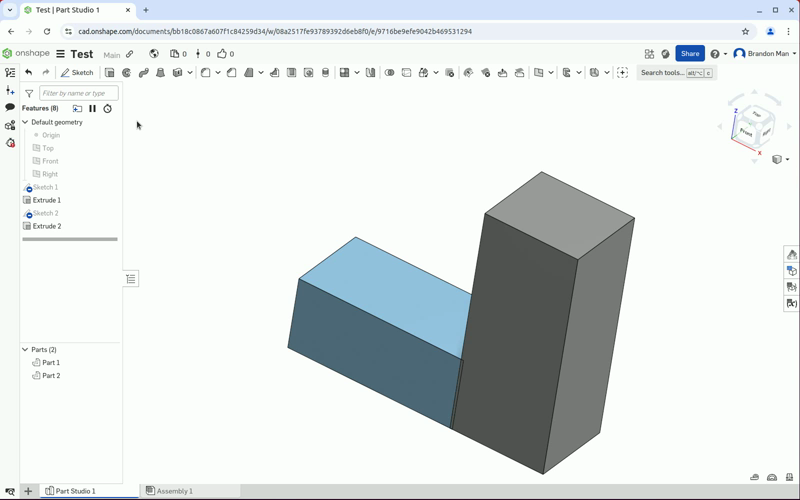
mouse_move(73, 189)
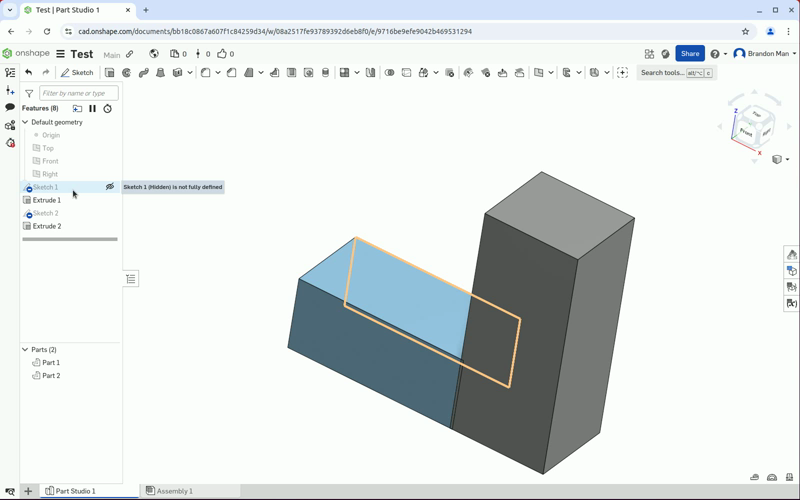
click(73, 189)